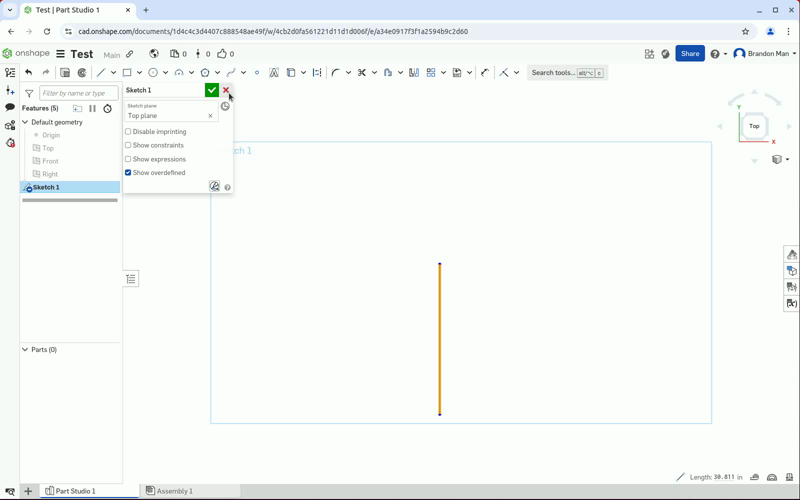
key(shift+h)
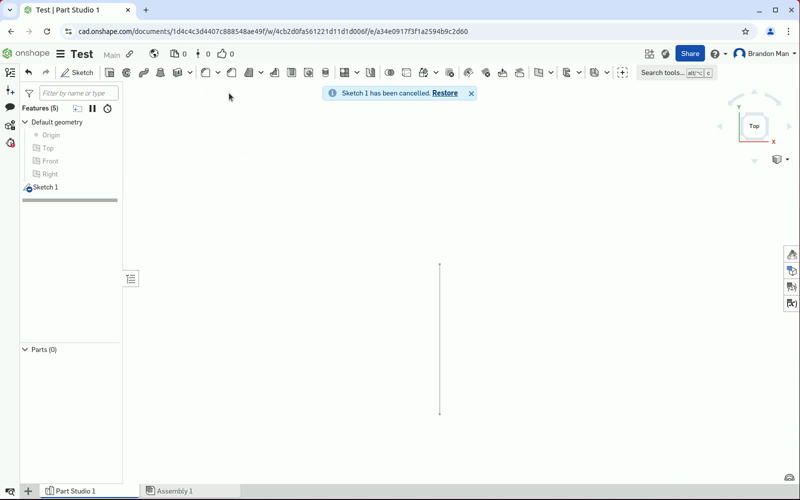
key(shift+s)
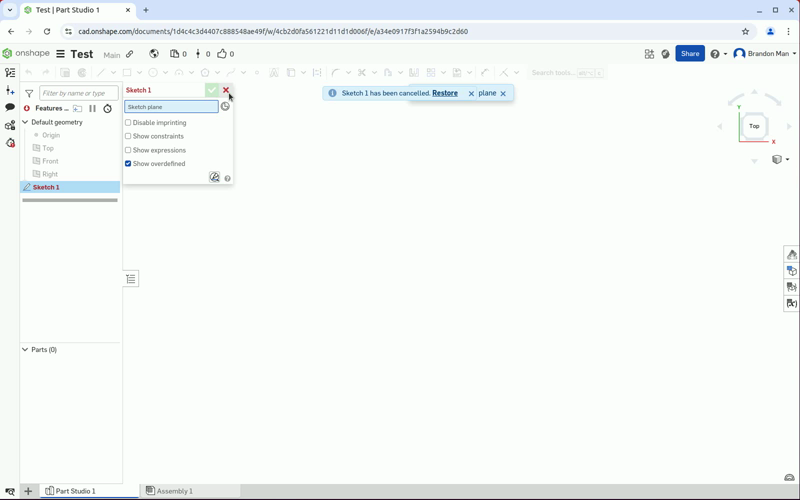
mouse_move(73, 150)
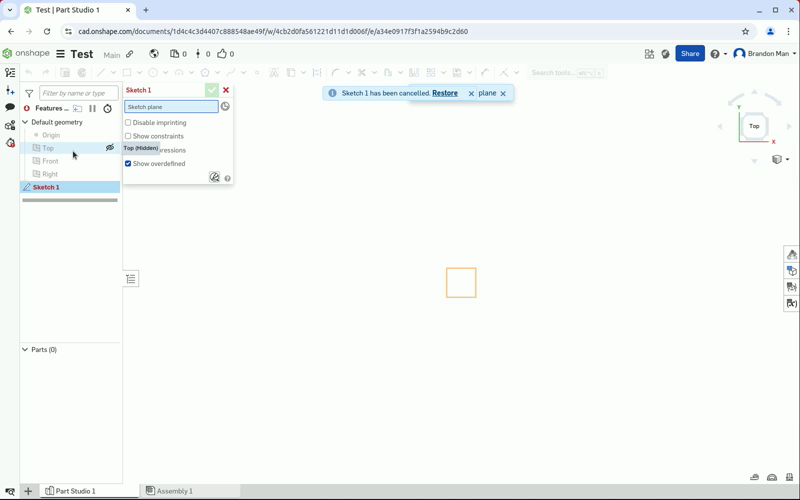
click(73, 150)
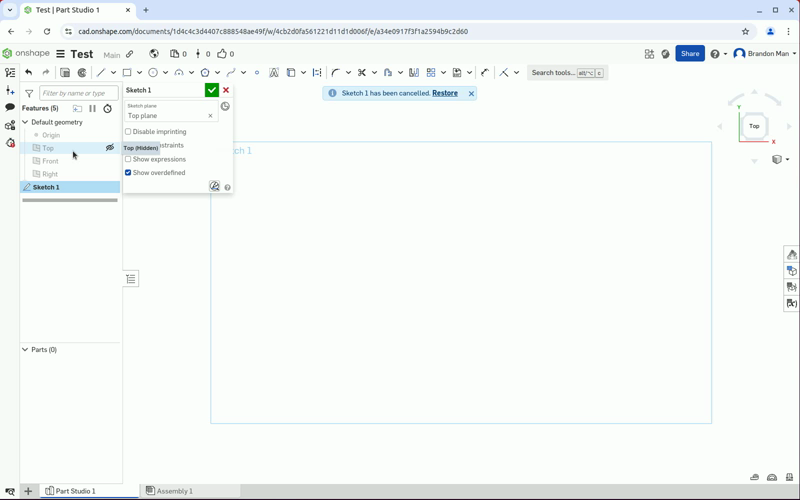
mouse_move(73, 352)
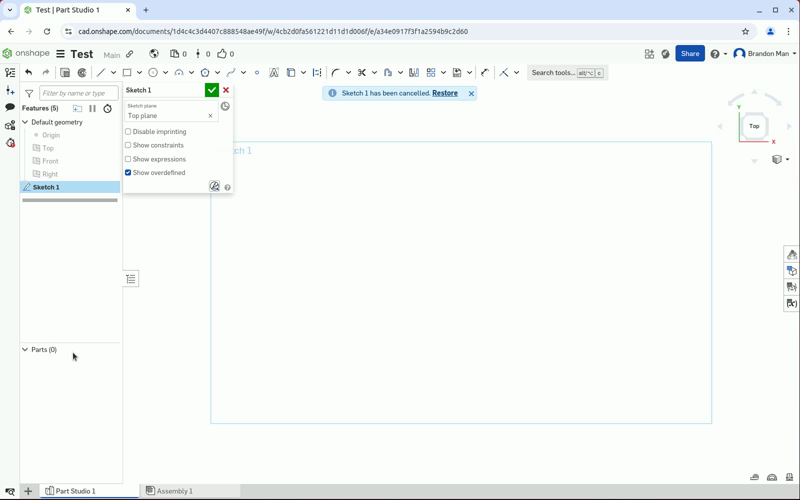
key(y)
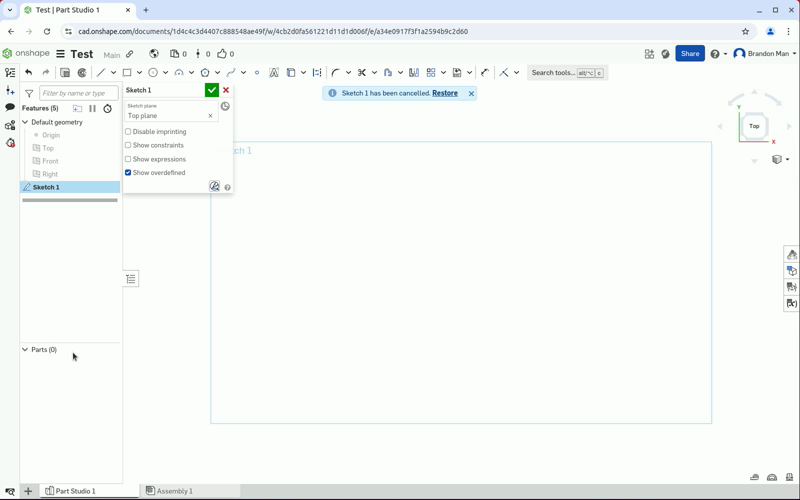
key(l)
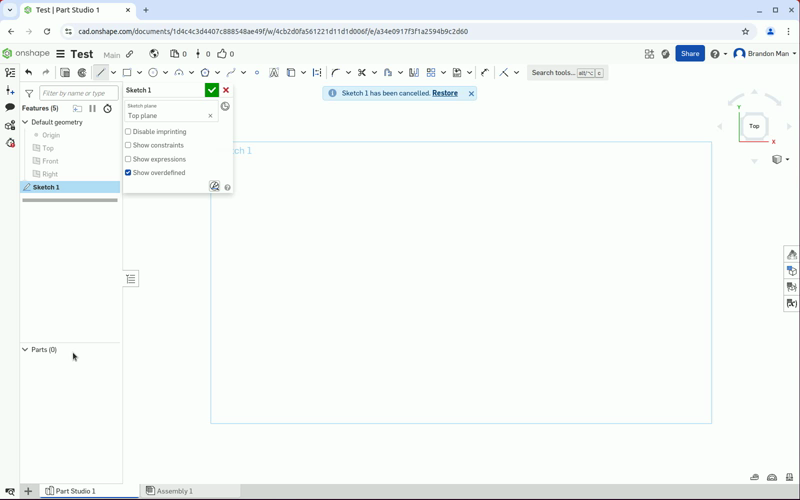
key_down(shift)
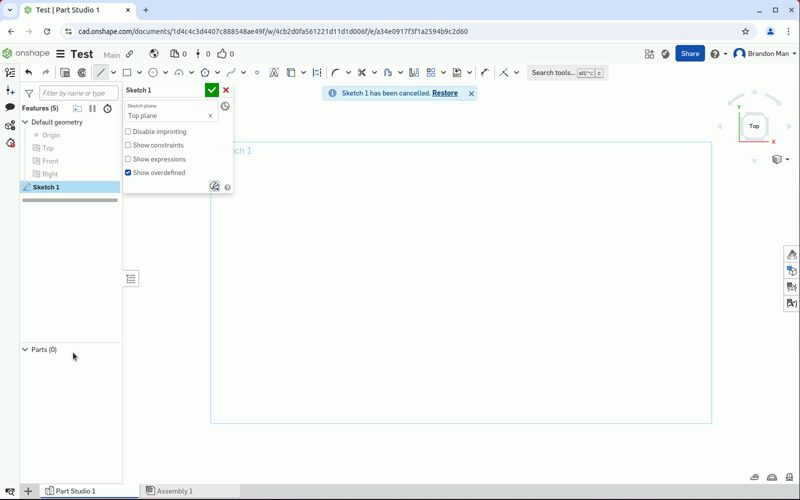
mouse_move(359, 279)
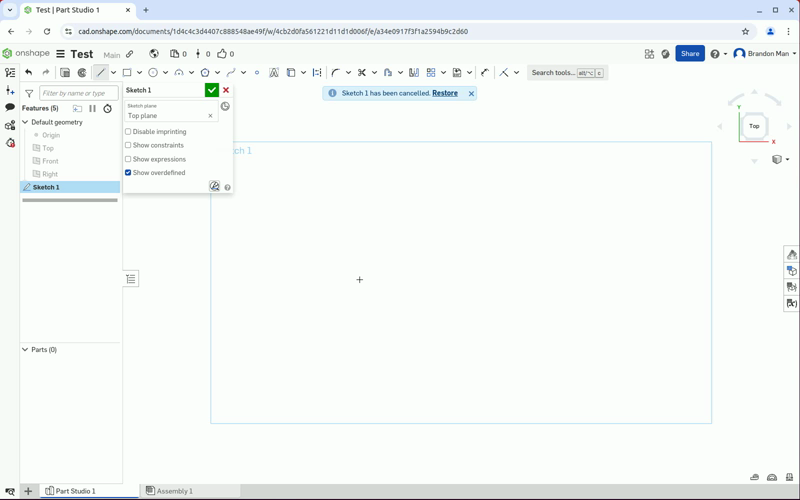
click(359, 279)
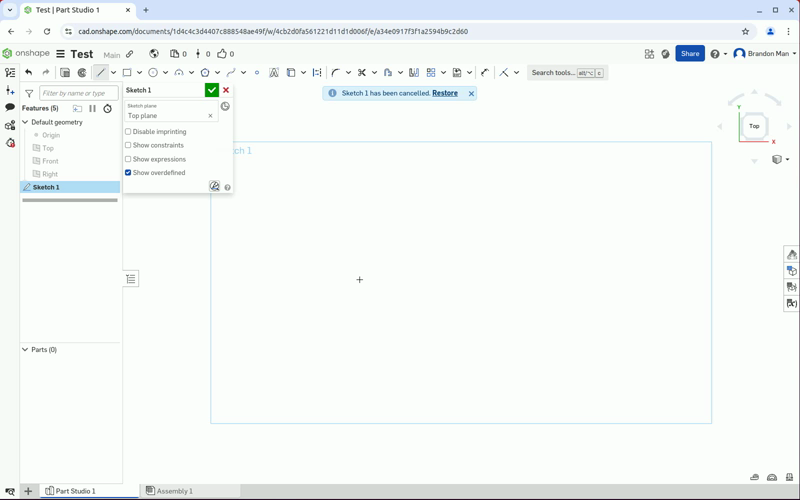
key_up(shift)
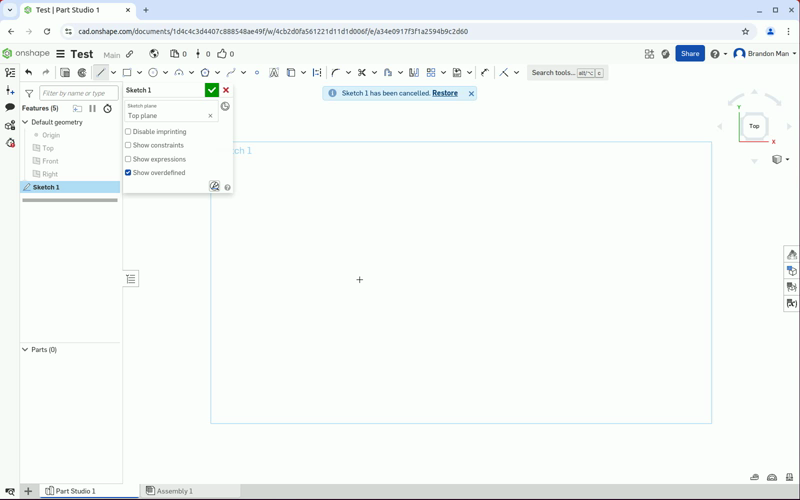
key_down(shift)
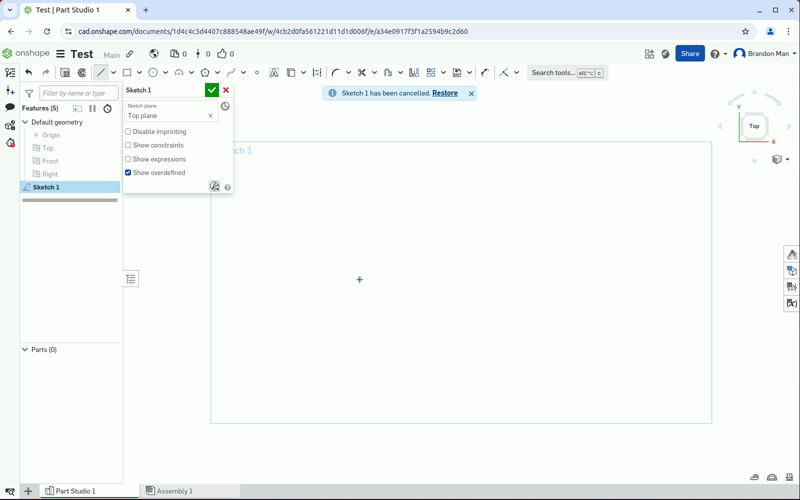
mouse_move(427, 279)
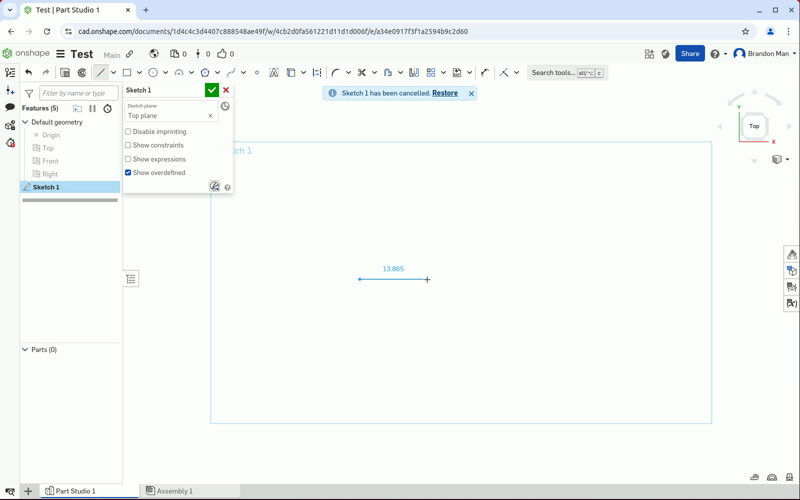
click(427, 279)
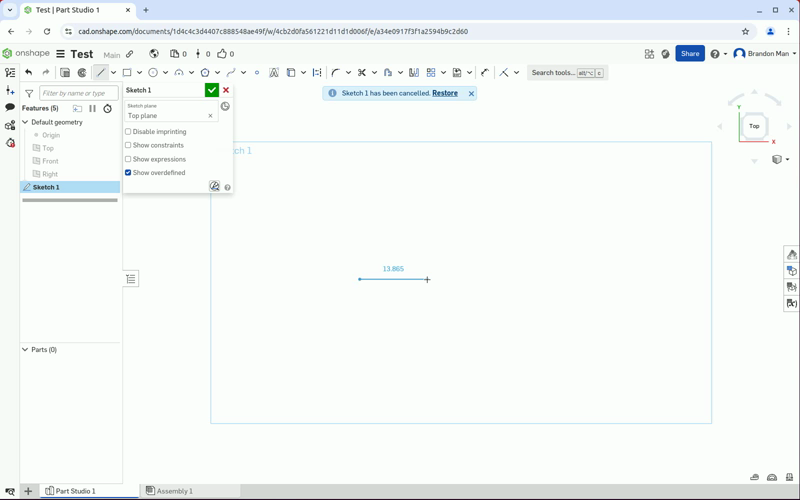
key_up(shift)
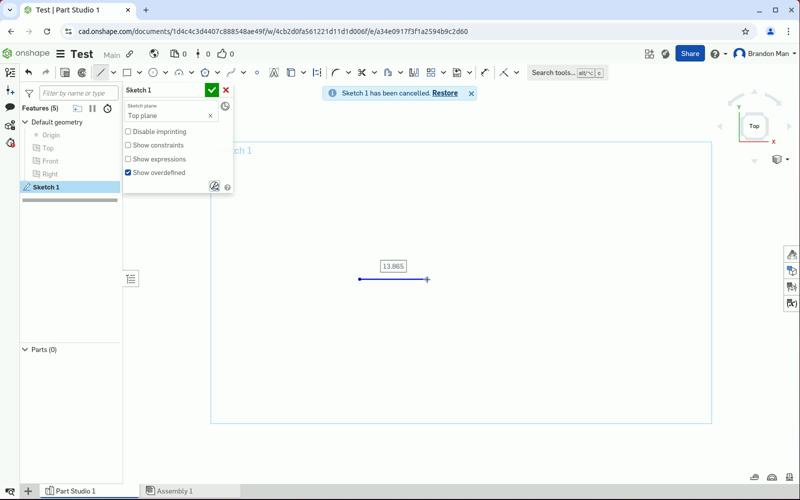
key_down(shift)
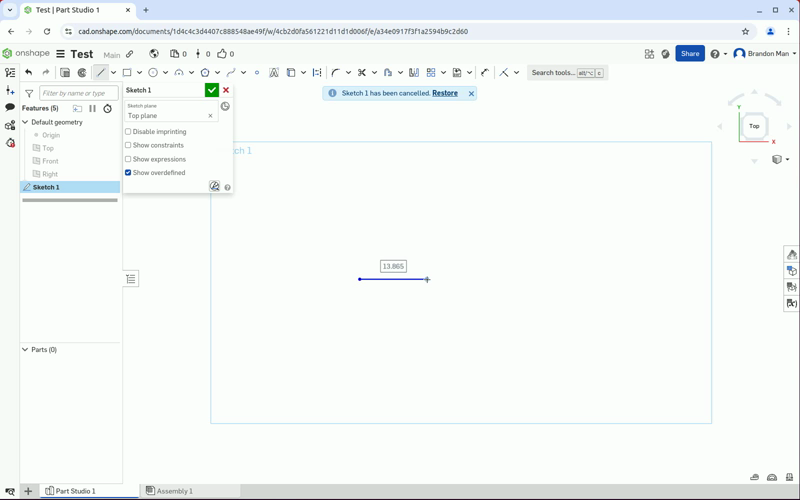
mouse_move(457, 279)
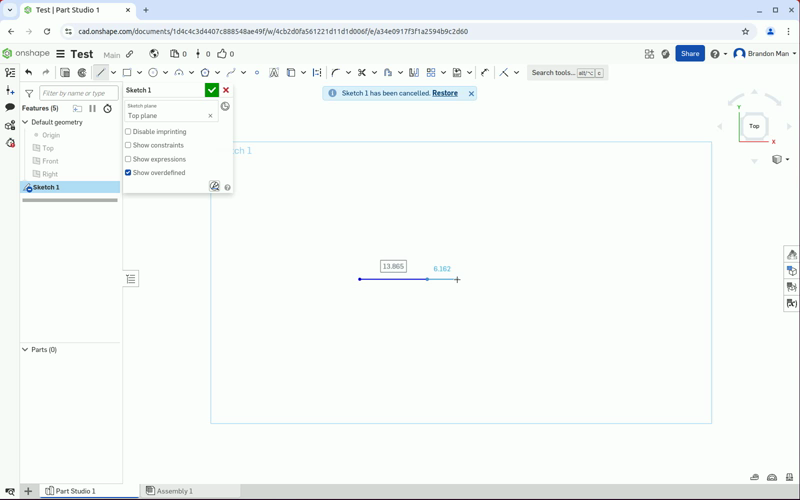
mouse_move(427, 256)
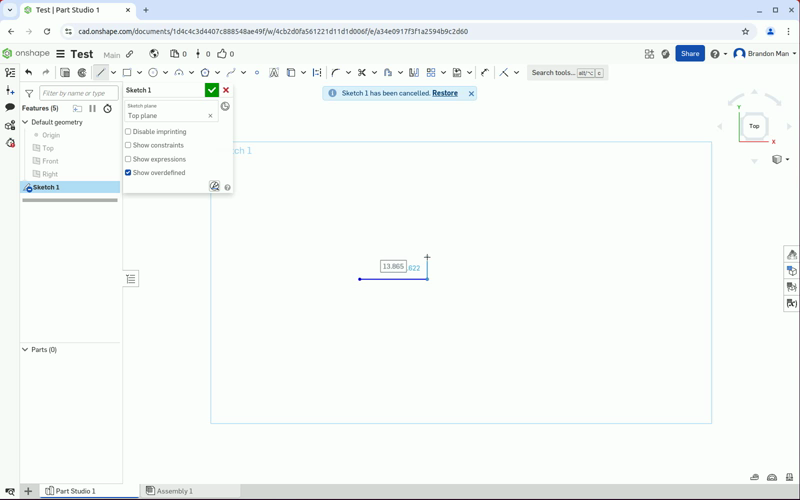
click(427, 256)
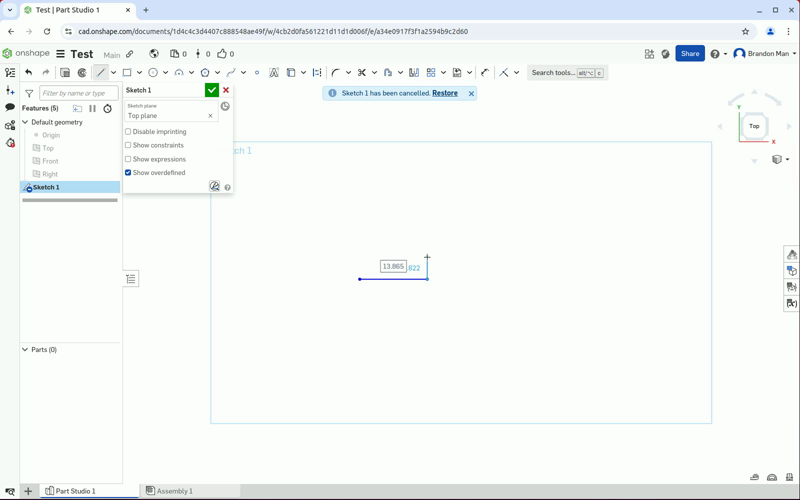
key_up(shift)
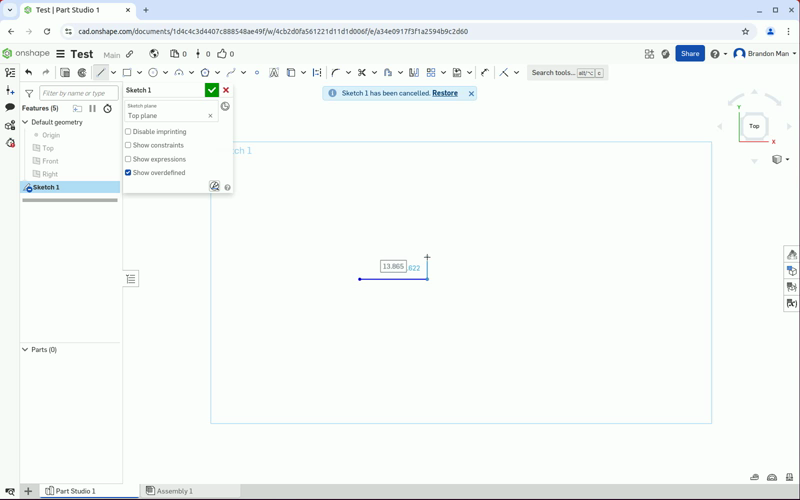
key_down(shift)
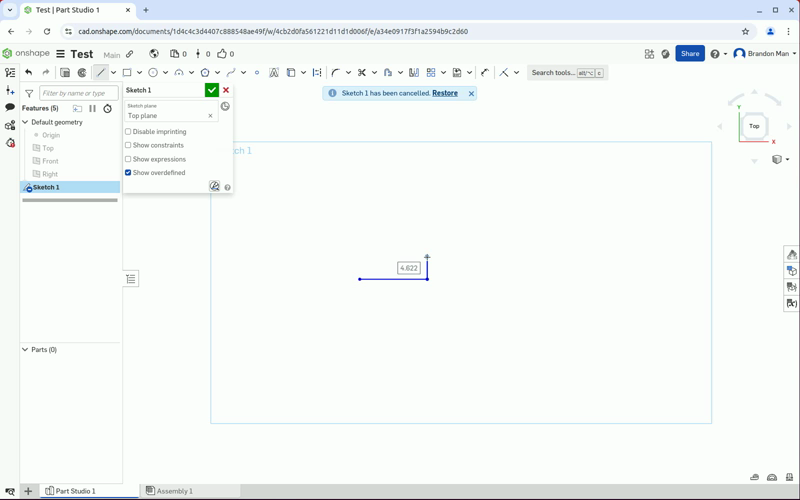
mouse_move(359, 256)
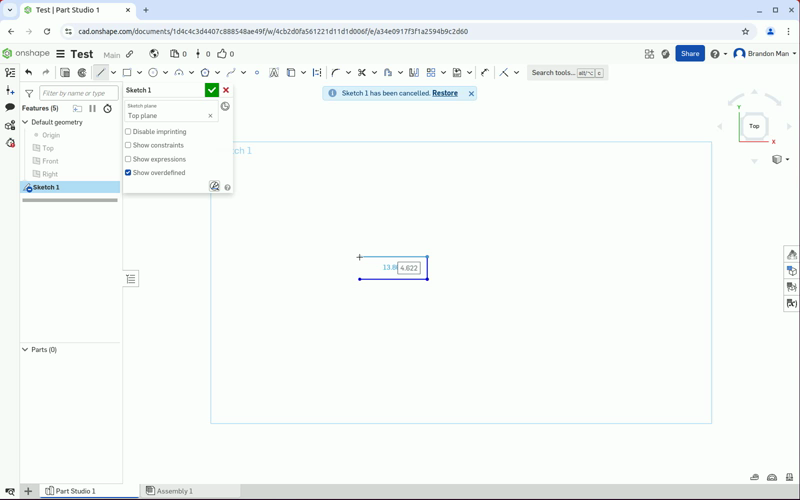
click(359, 256)
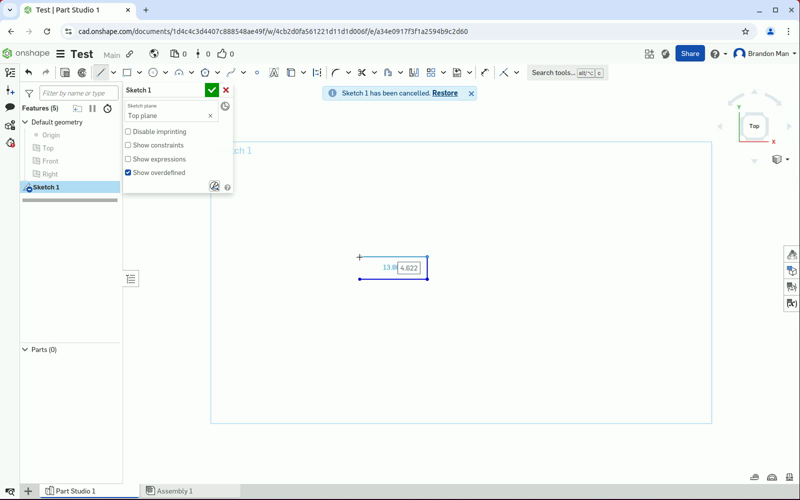
key_up(shift)
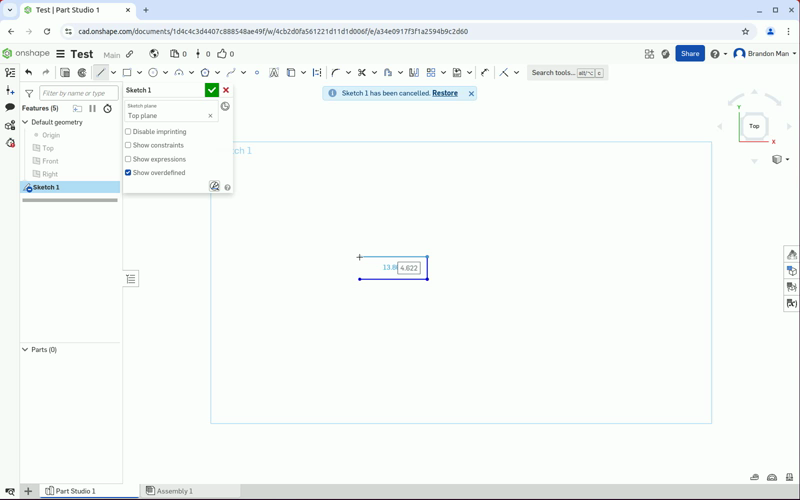
mouse_move(389, 256)
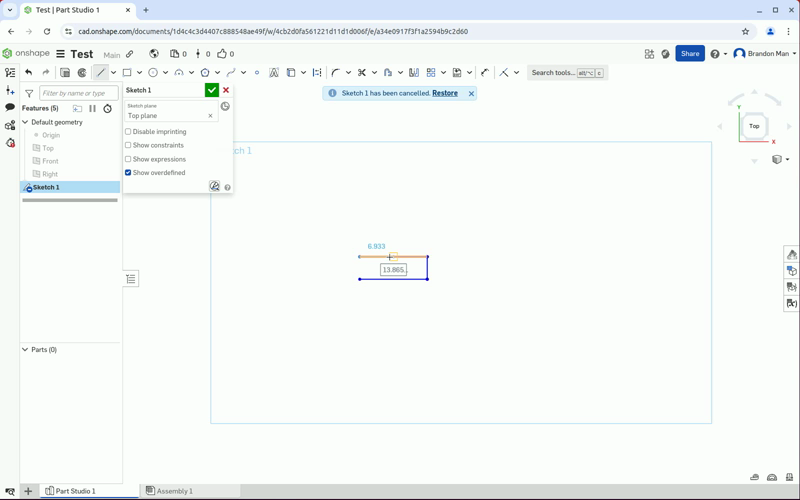
key_down(shift)
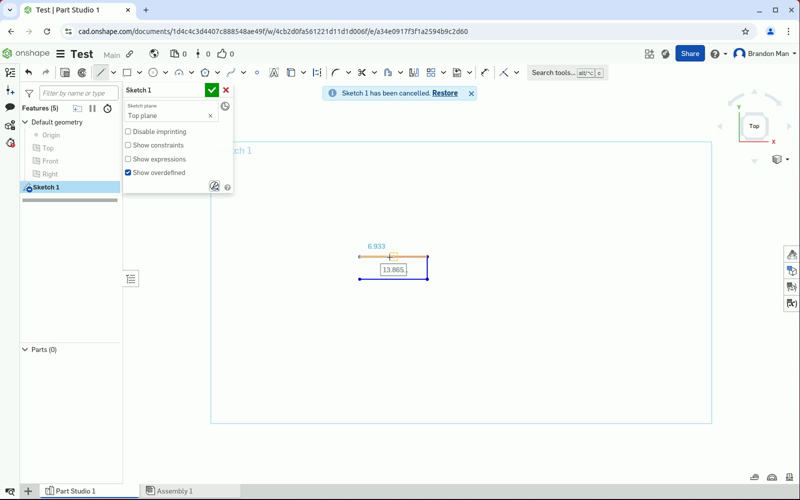
mouse_move(359, 279)
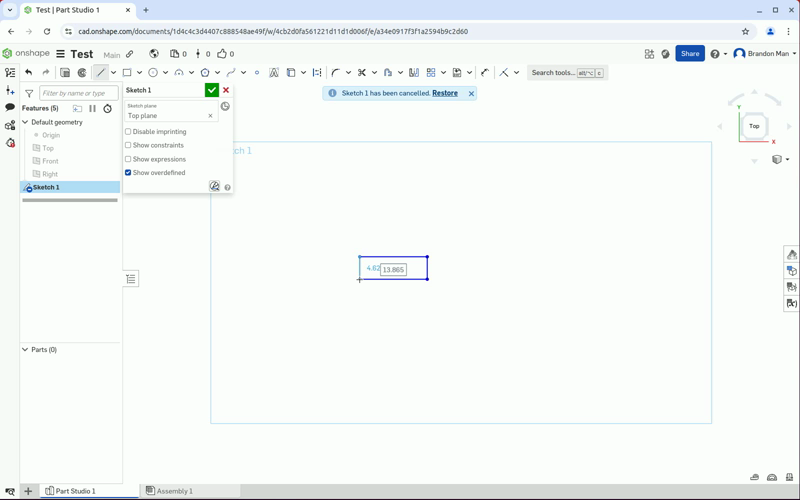
key_up(shift)
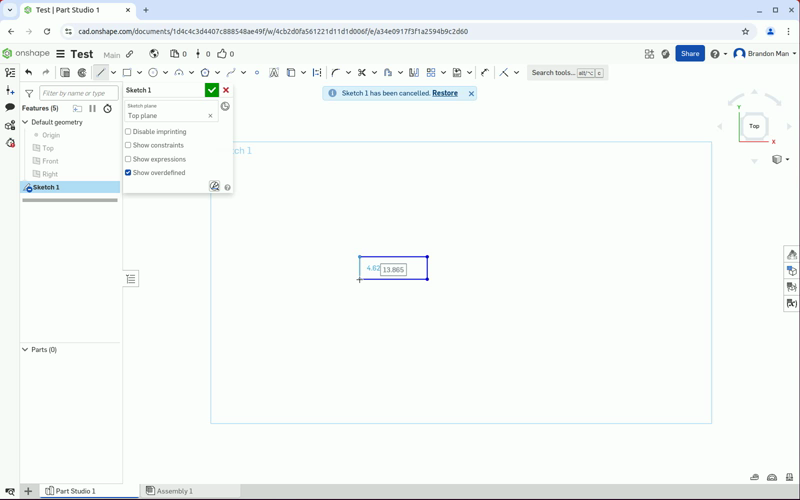
click(359, 279)
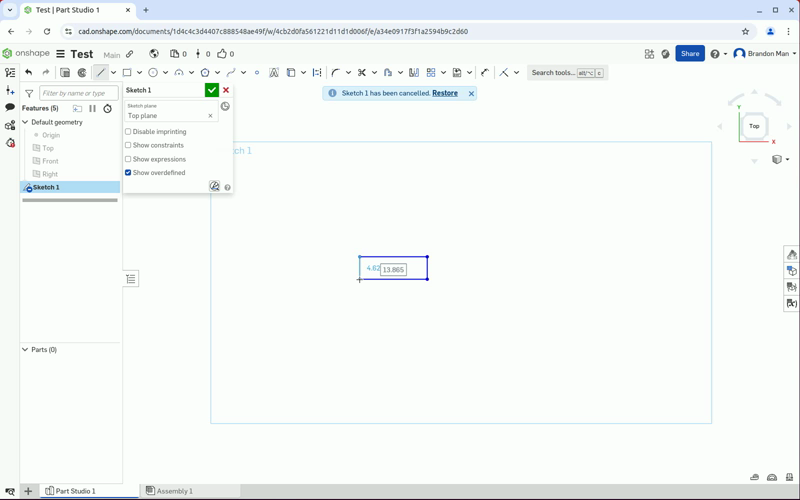
key(esc)
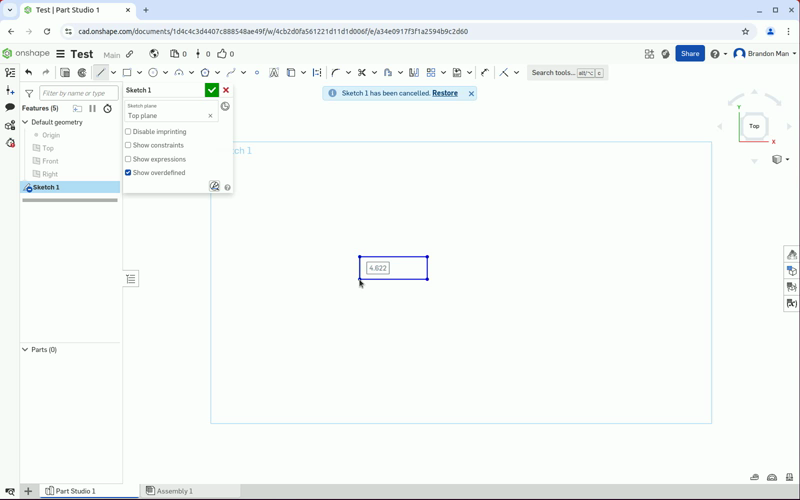
mouse_move(401, 278)
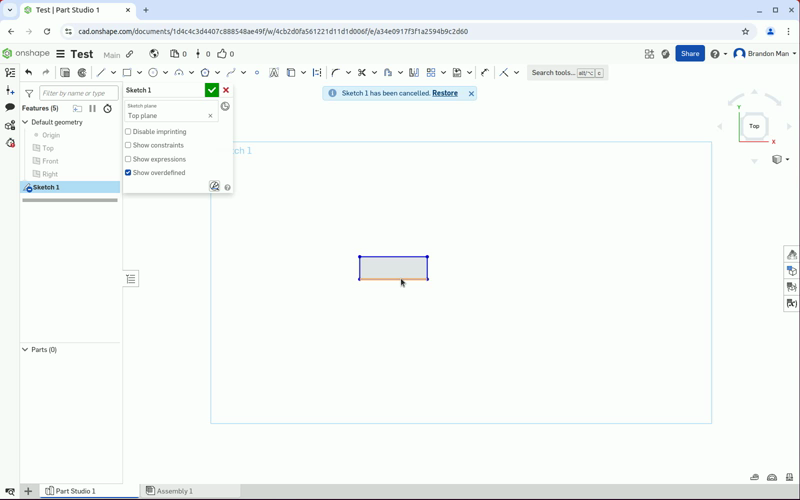
scroll(6)
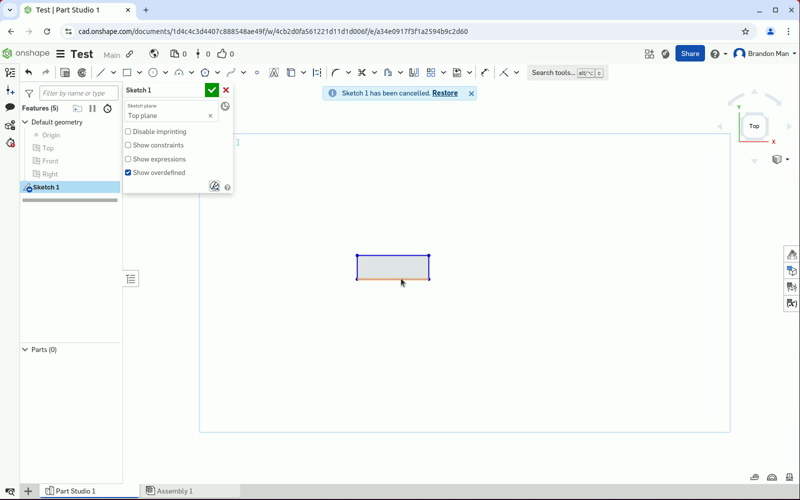
scroll(6)
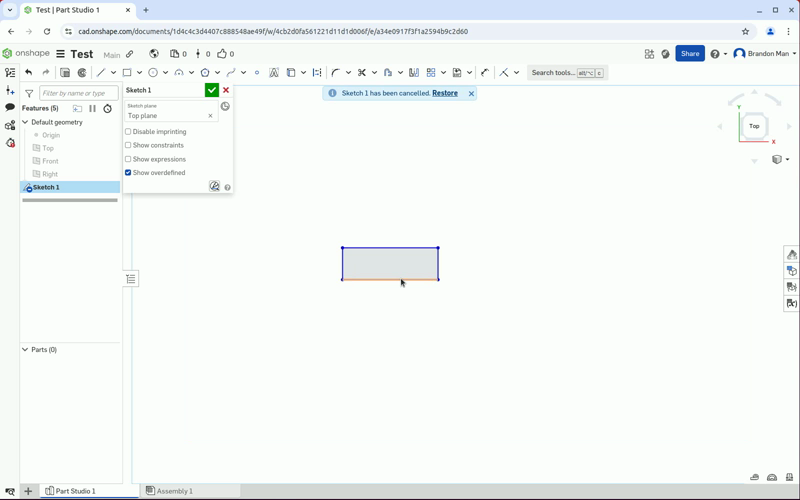
scroll(6)
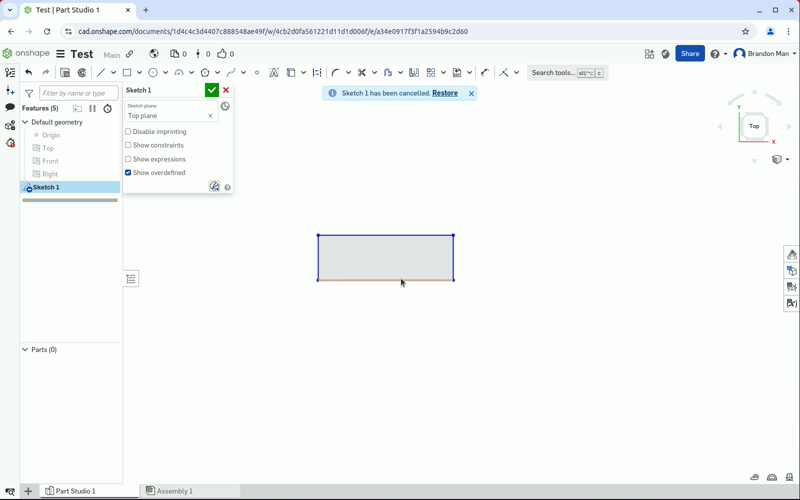
scroll(6)
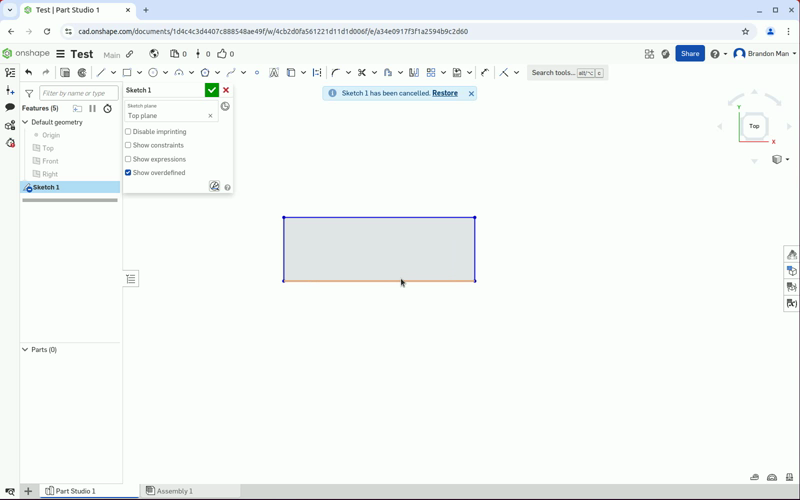
scroll(6)
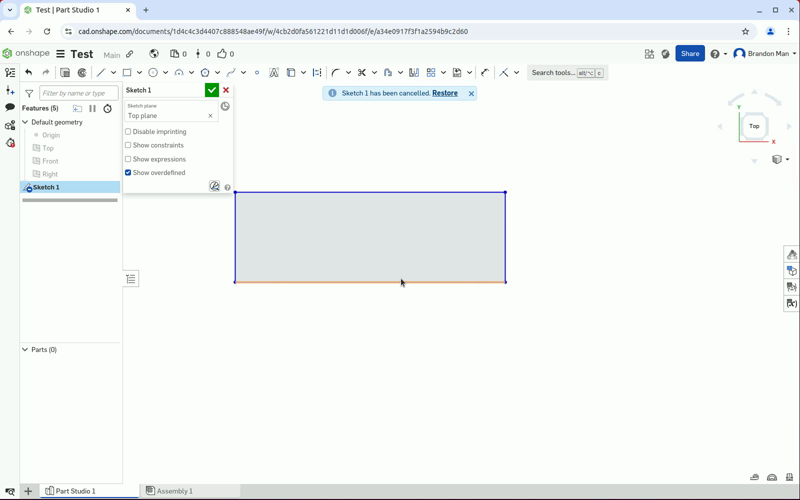
scroll(6)
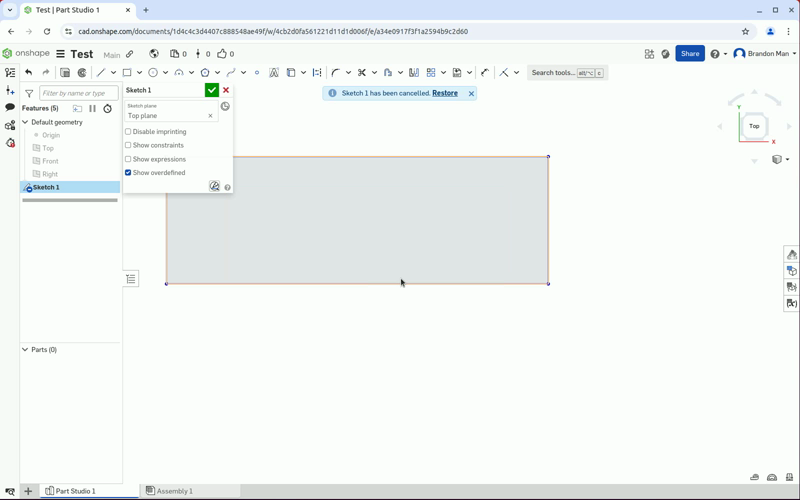
scroll(6)
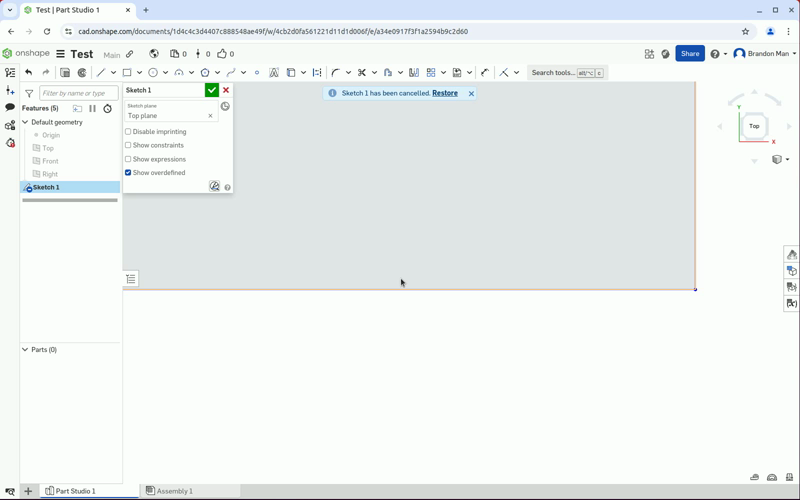
click(401, 278)
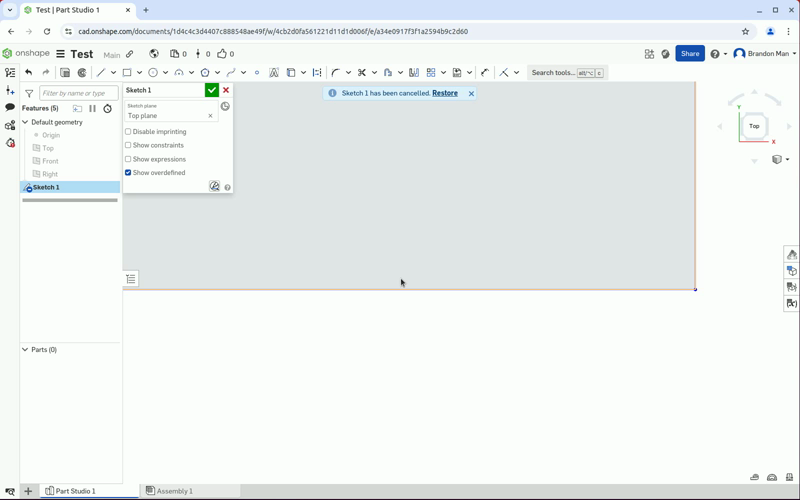
scroll(-6)
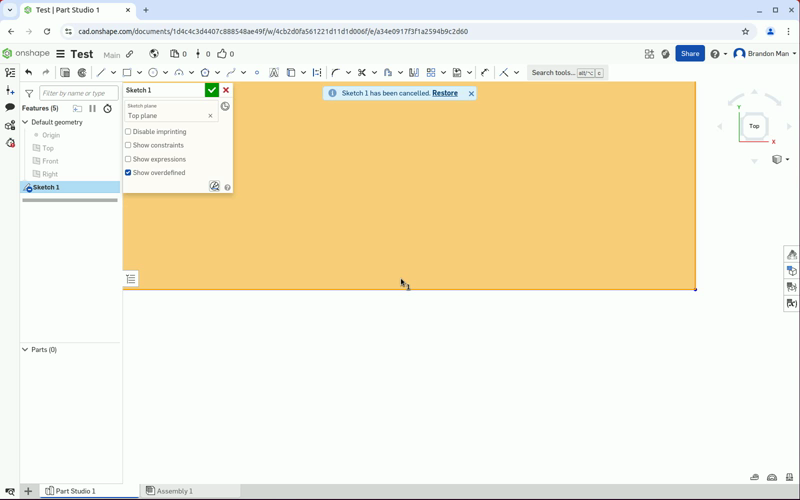
scroll(-6)
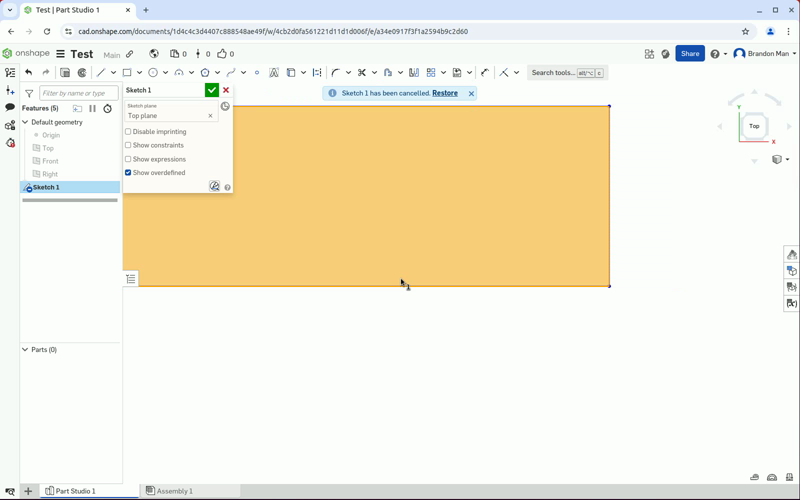
scroll(-6)
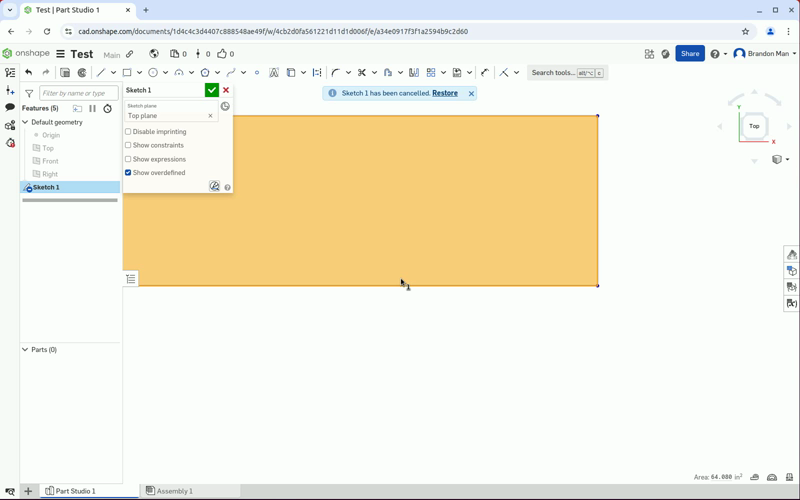
scroll(-6)
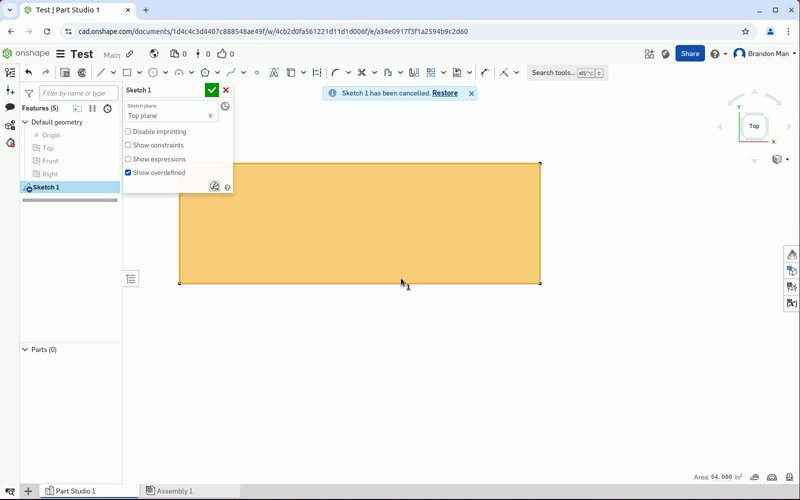
scroll(-6)
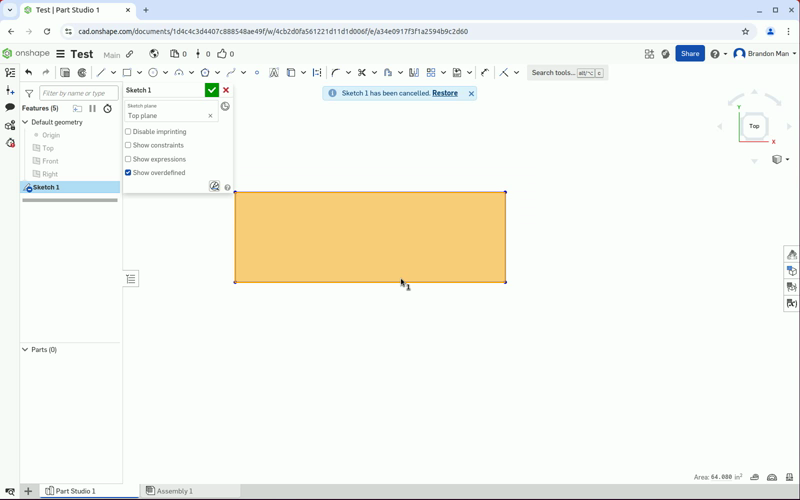
scroll(-6)
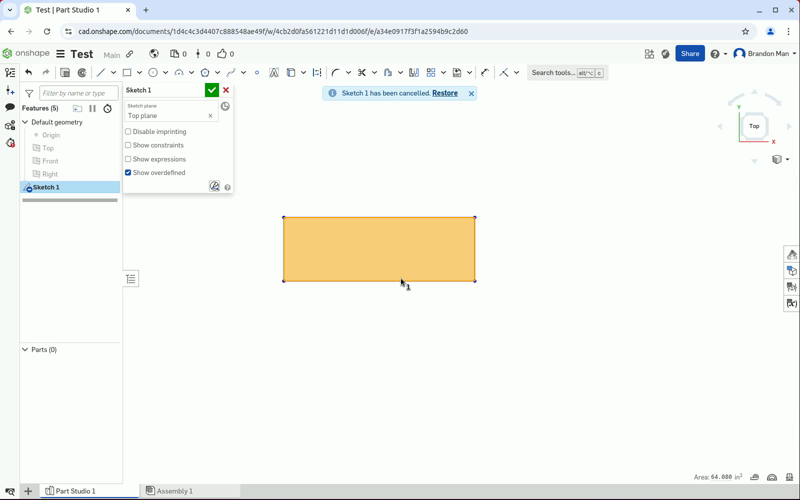
scroll(-6)
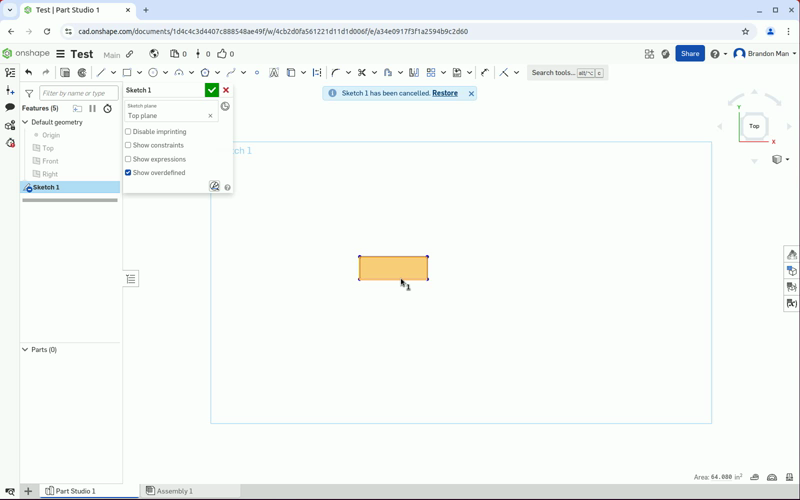
mouse_move(73, 352)
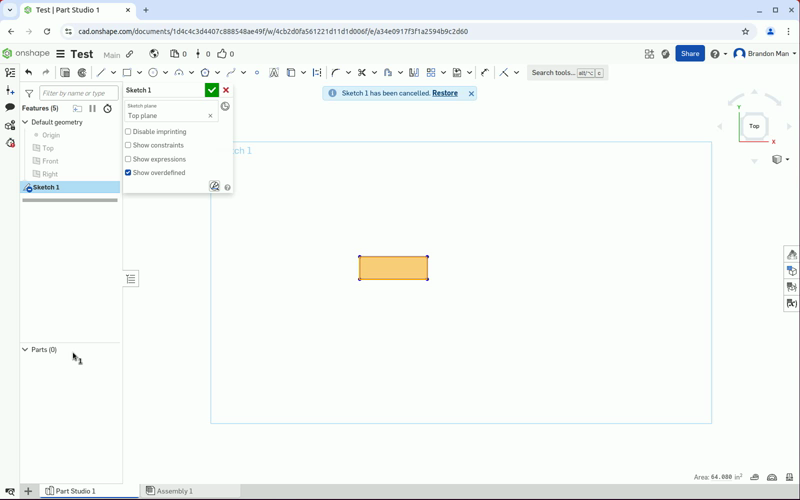
key(shift+y)
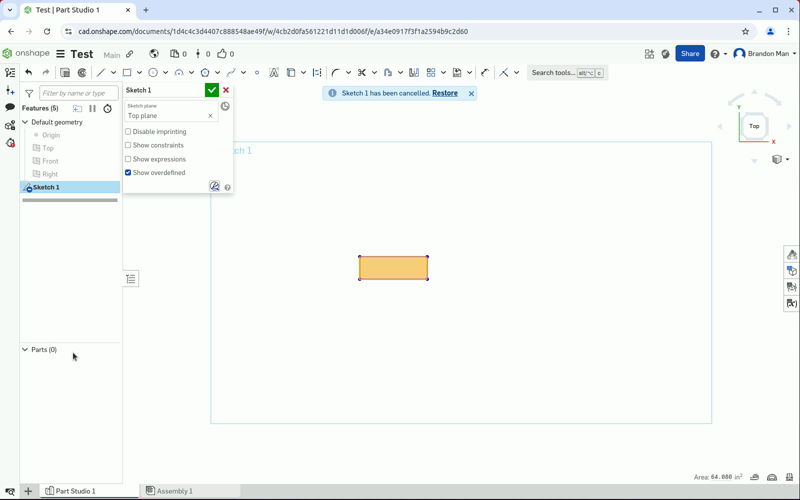
key(shift+e)
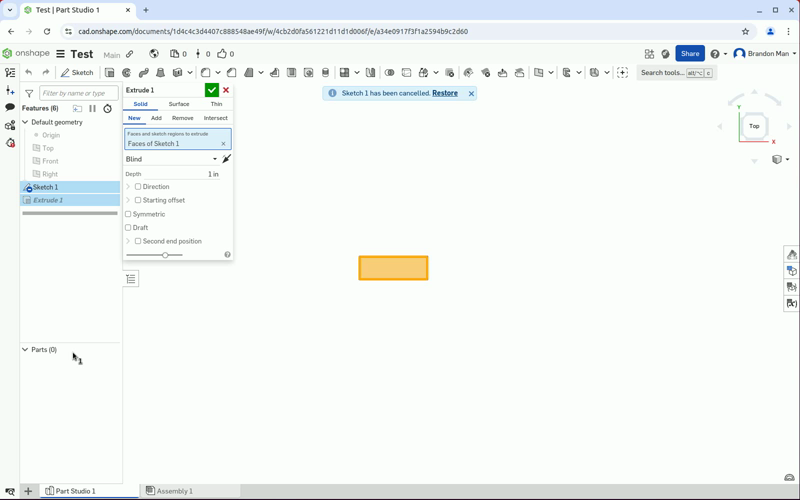
mouse_move(143, 106)
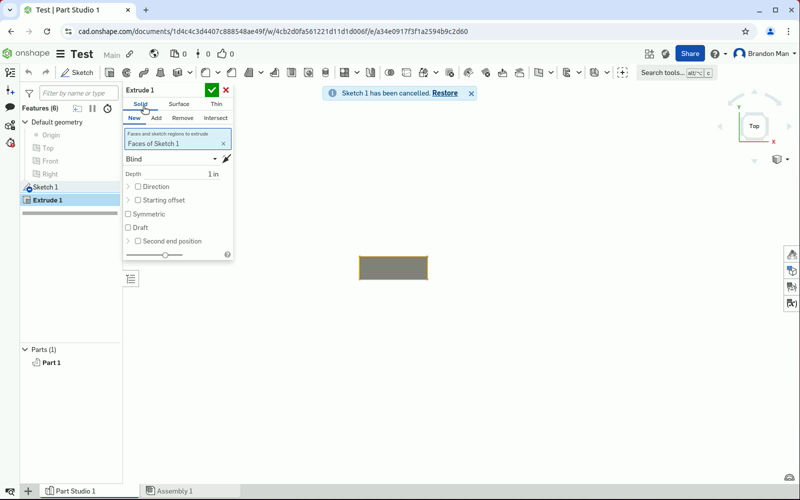
click(143, 106)
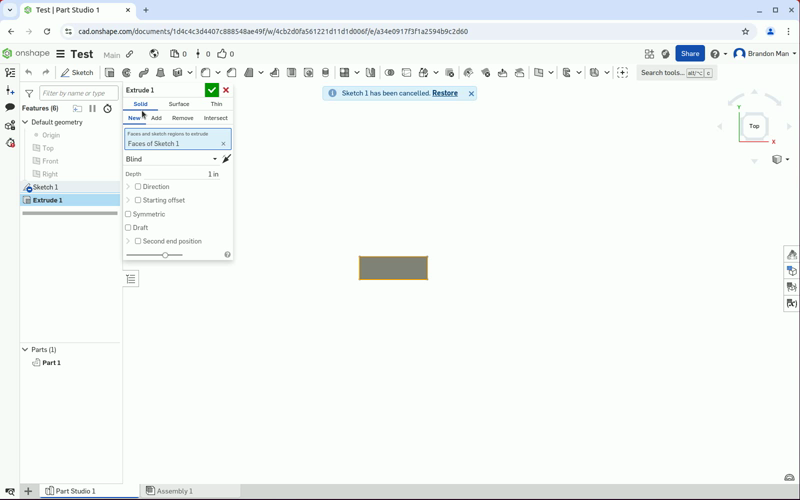
mouse_move(137, 120)
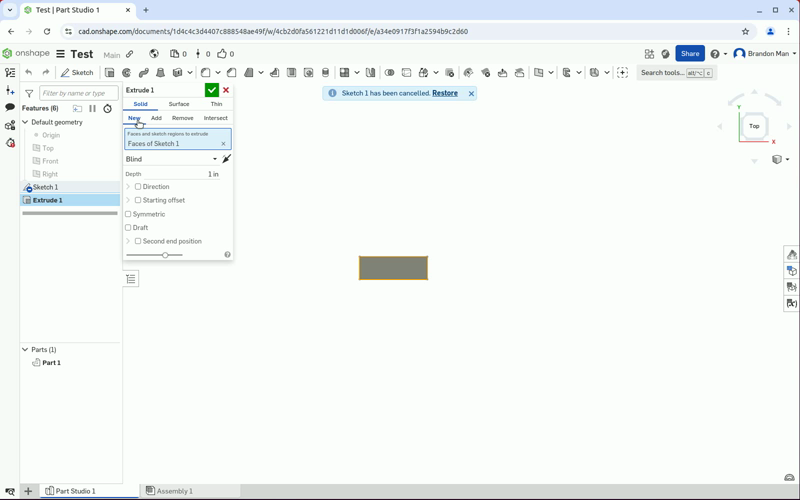
click(137, 120)
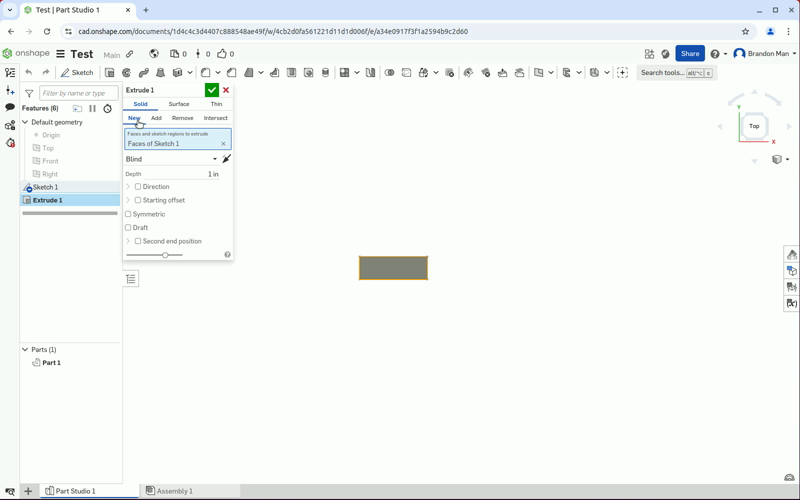
key(tab, 4)
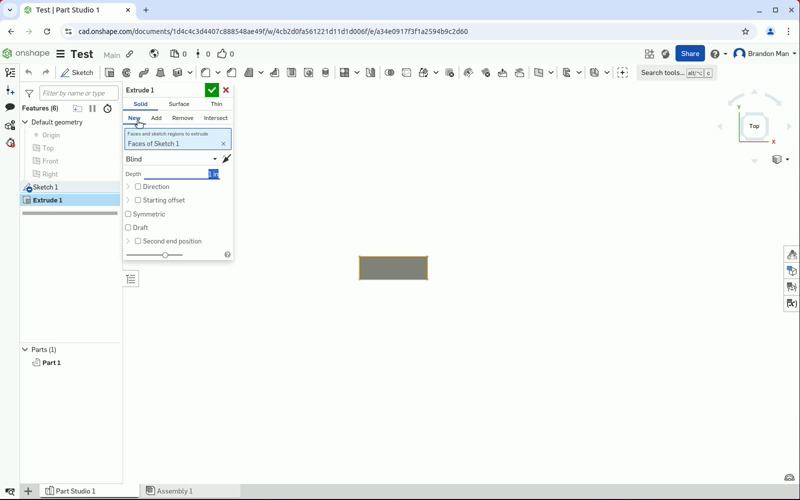
text(0.963)
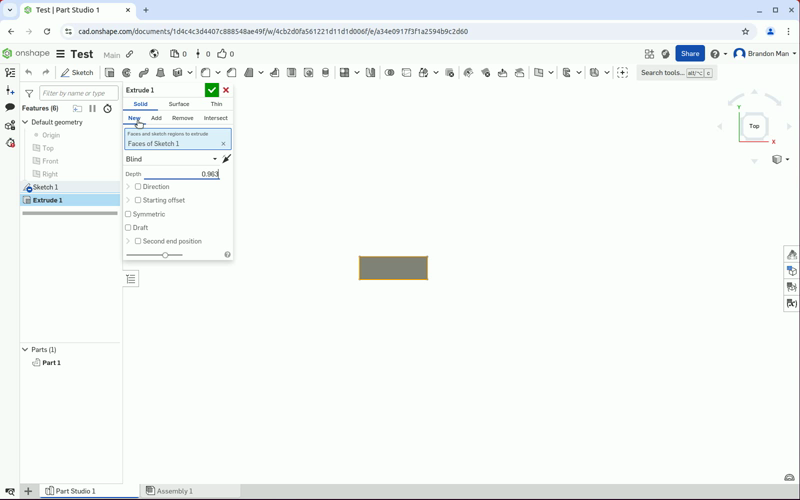
key(enter)
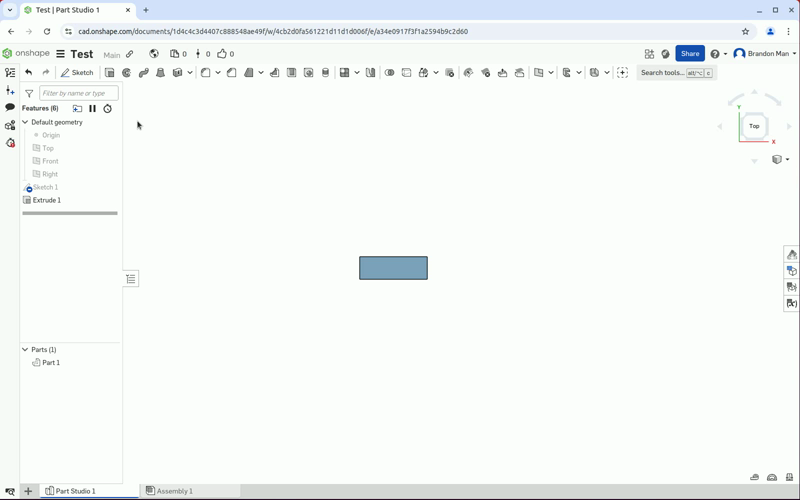
key(shift+h)
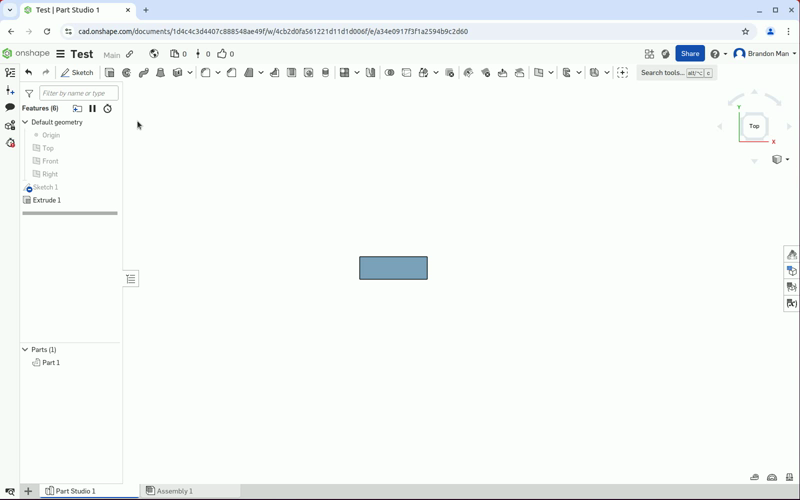
key(shift+h)
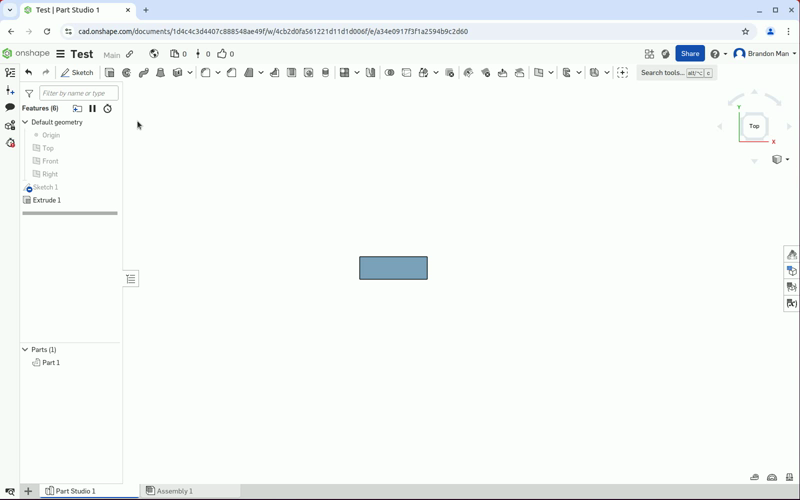
mouse_move(73, 189)
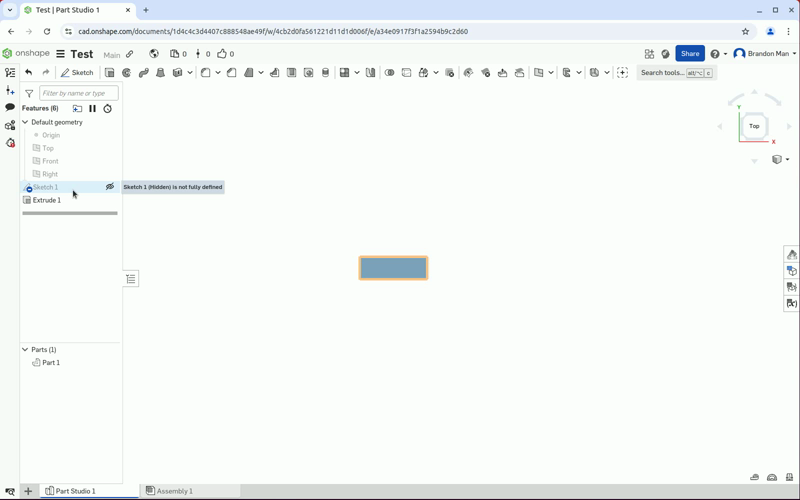
click(73, 189)
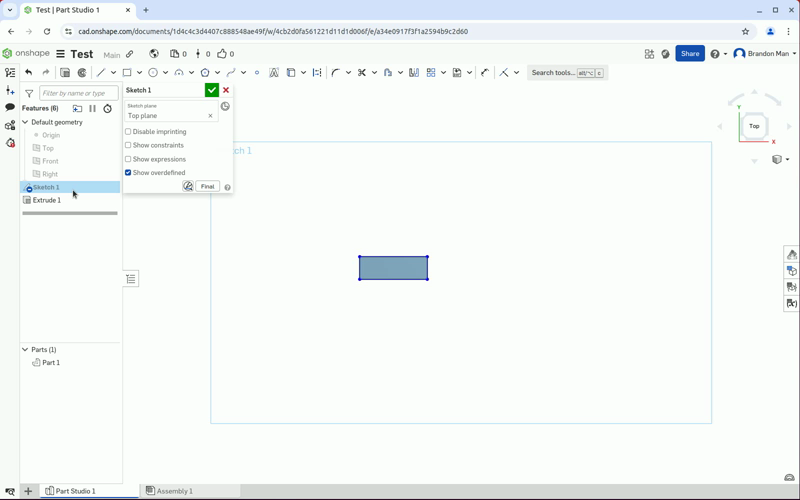
mouse_move(229, 92)
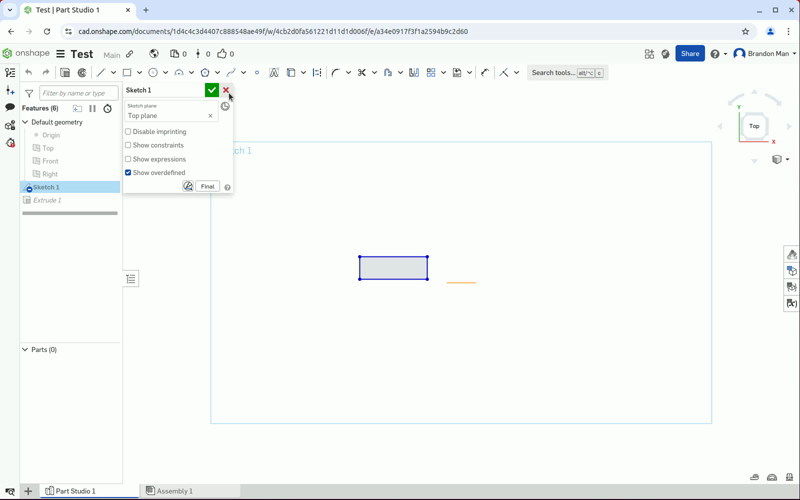
click(229, 92)
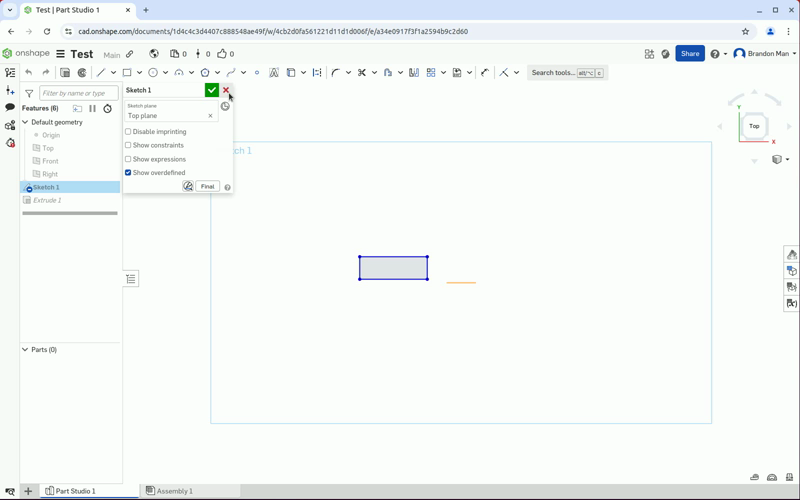
key(shift+s)
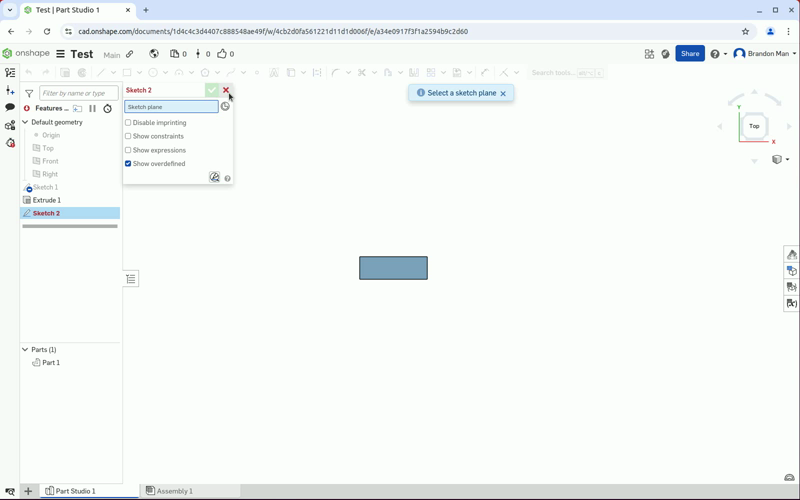
mouse_move(73, 150)
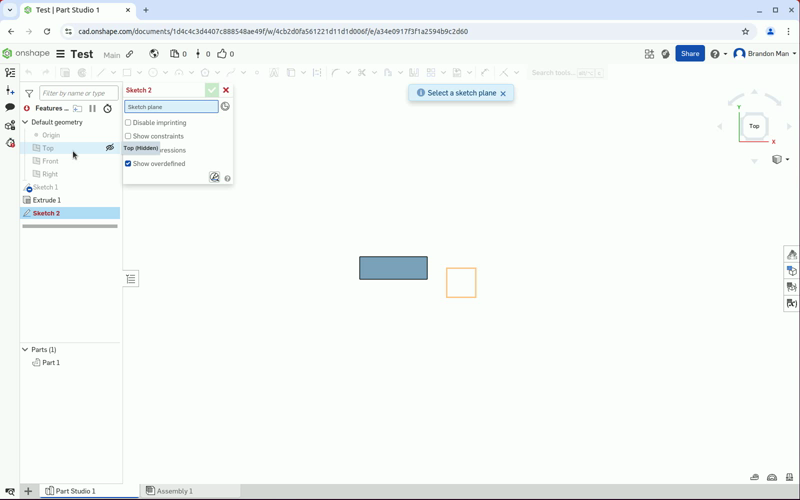
click(73, 150)
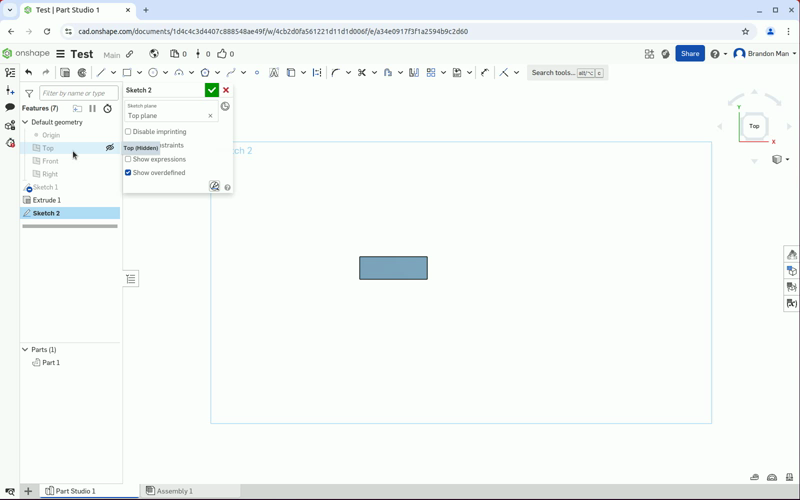
mouse_move(73, 352)
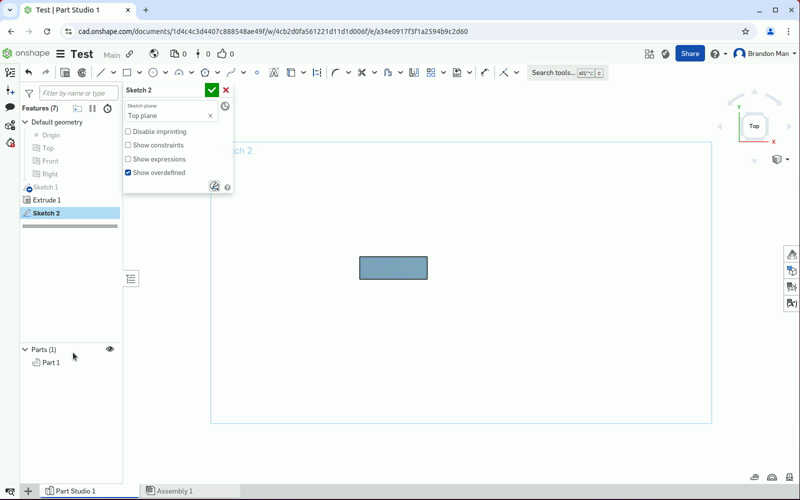
key(y)
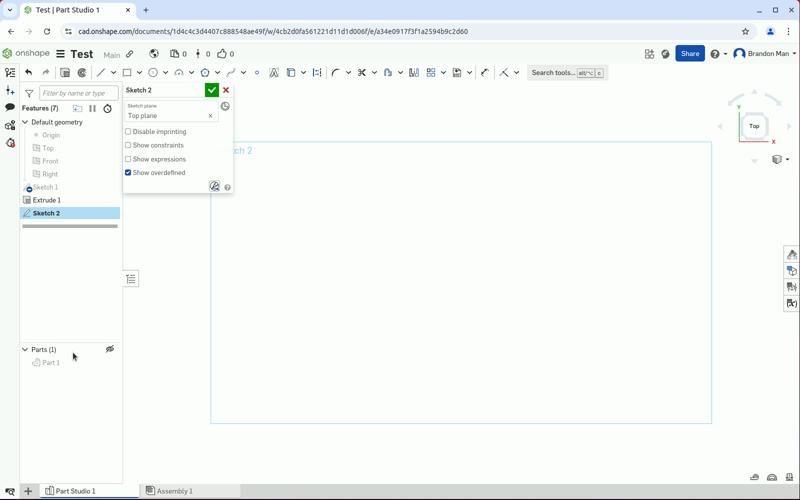
key(a)
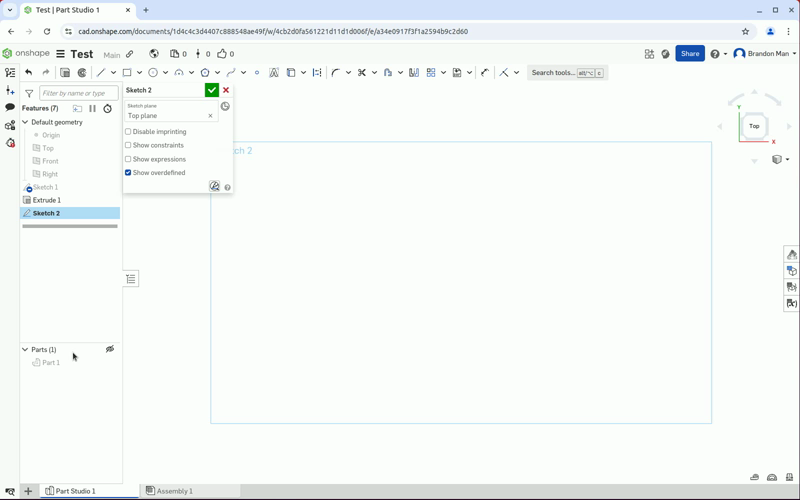
key_down(shift)
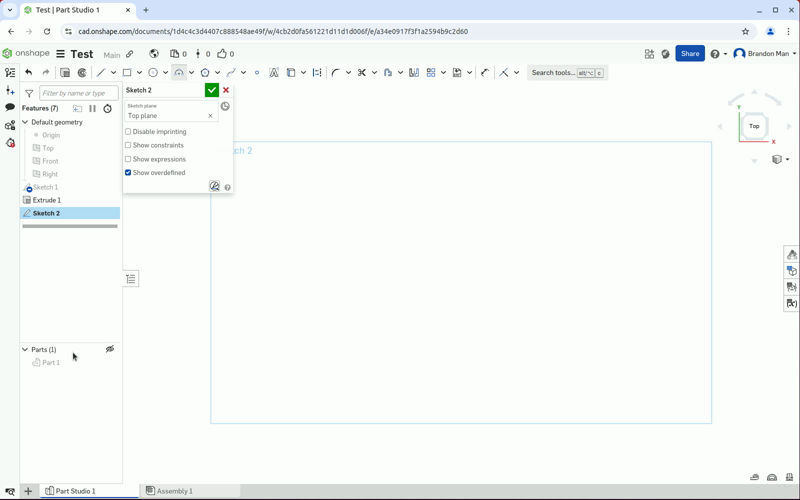
mouse_move(359, 279)
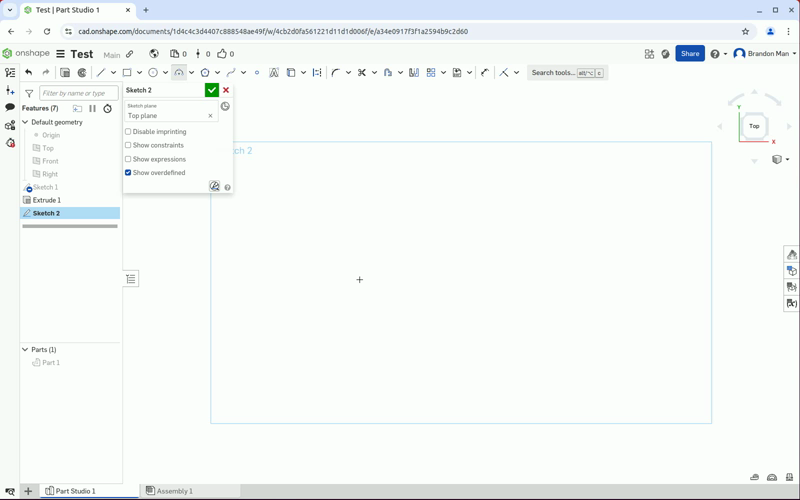
click(359, 279)
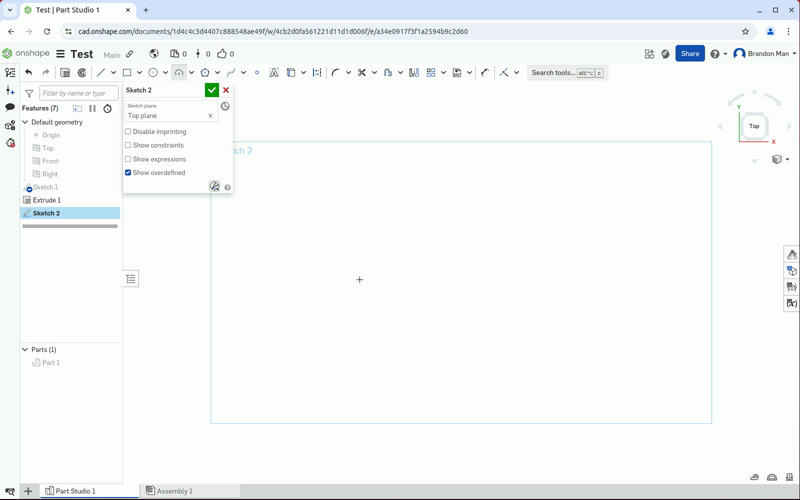
key_up(shift)
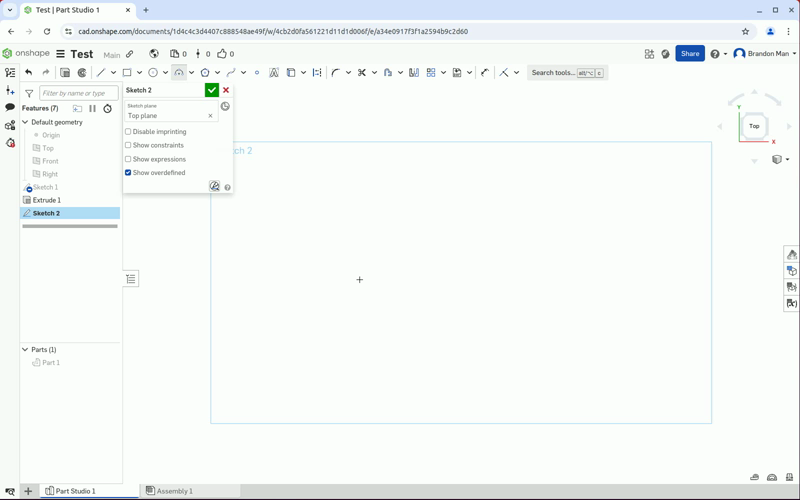
key_down(shift)
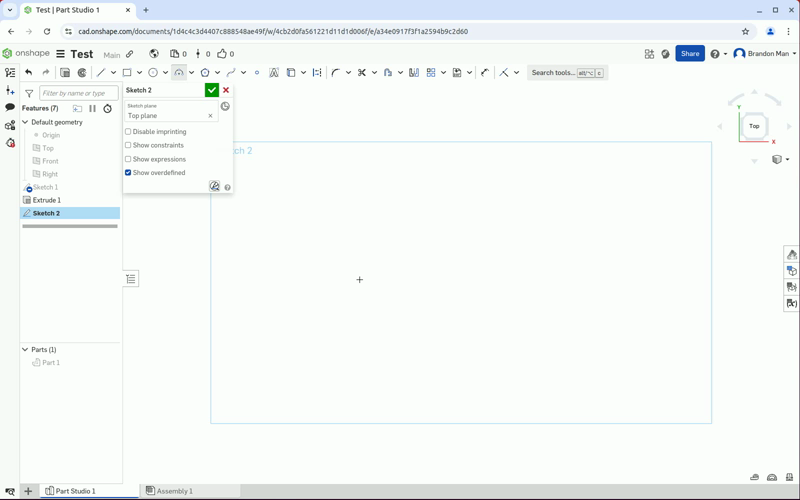
mouse_move(359, 256)
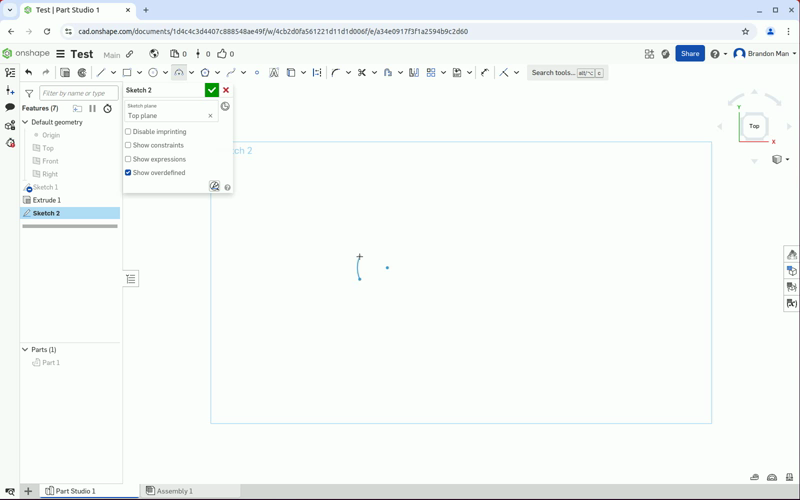
click(359, 256)
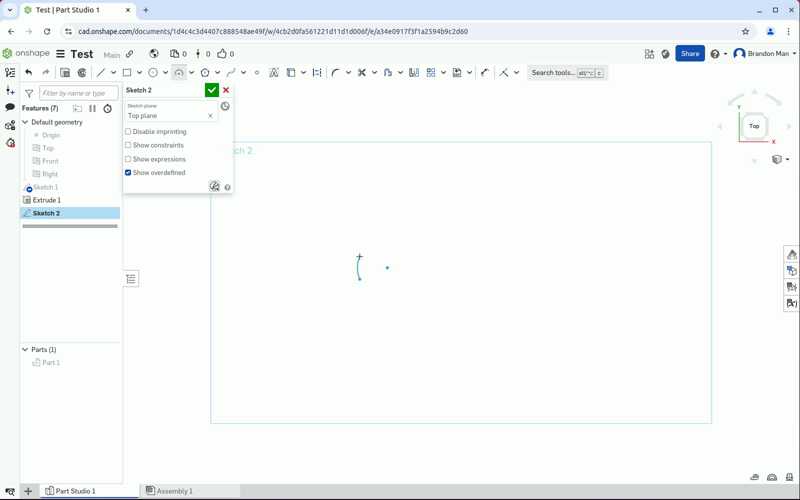
mouse_move(371, 267)
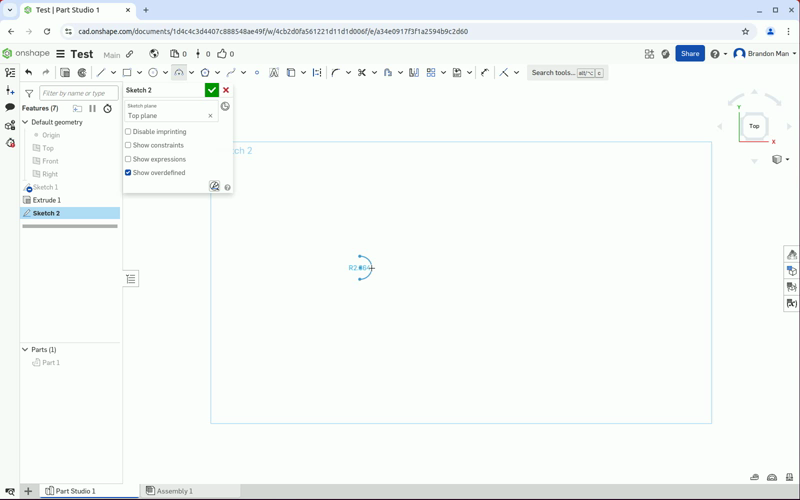
click(371, 267)
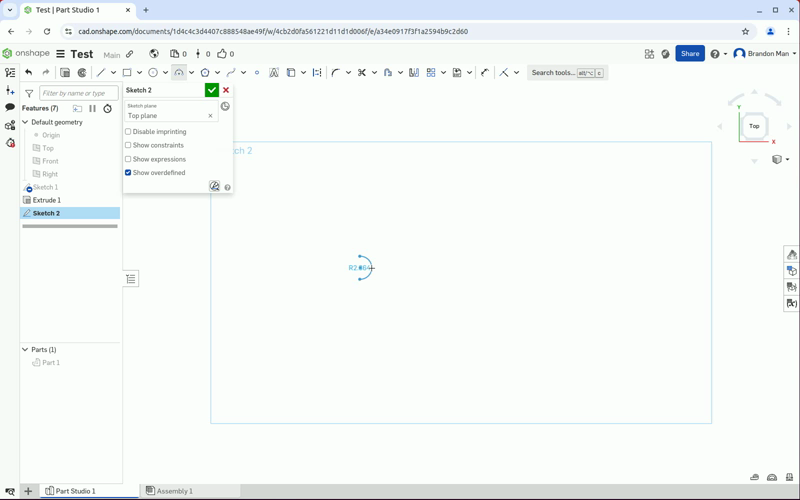
key_up(shift)
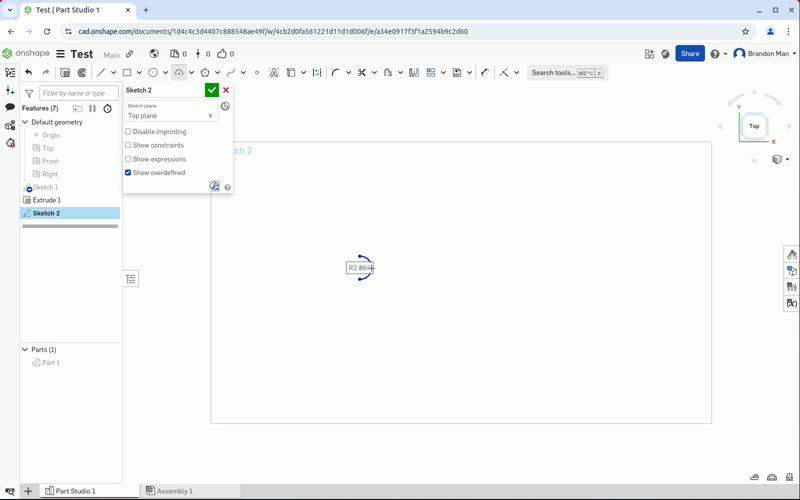
key(esc)
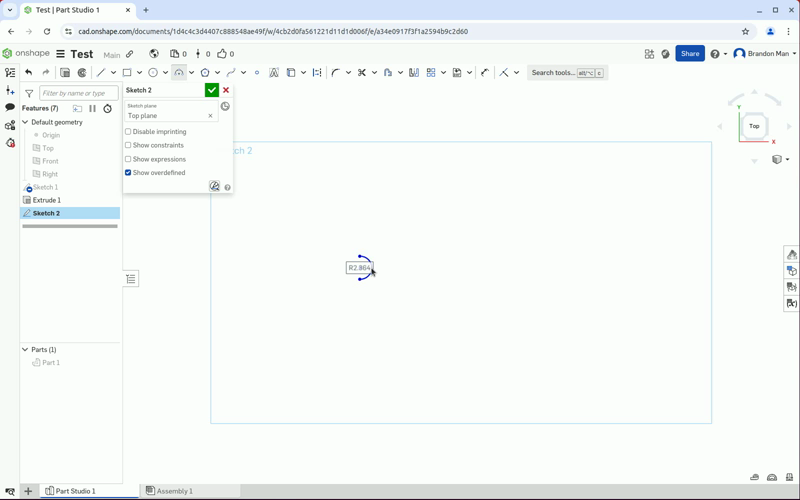
key(l)
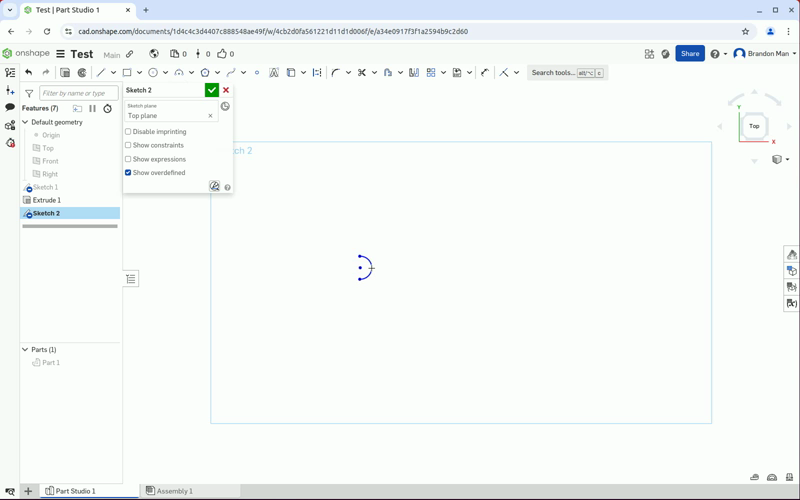
mouse_move(359, 256)
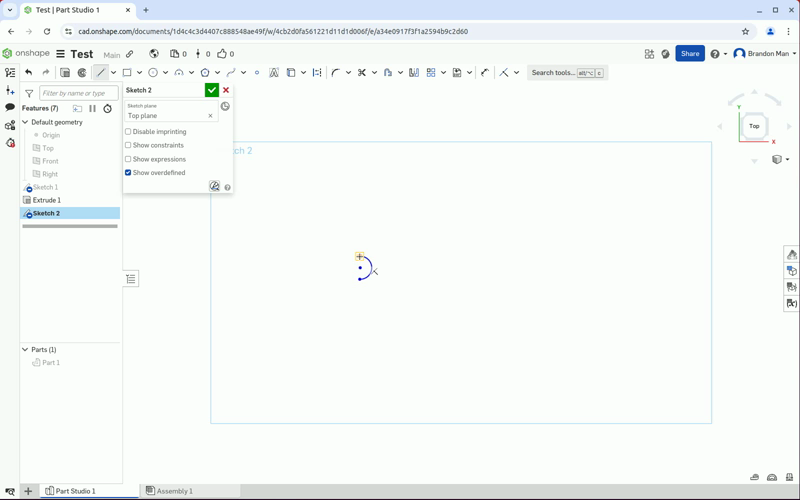
click(359, 256)
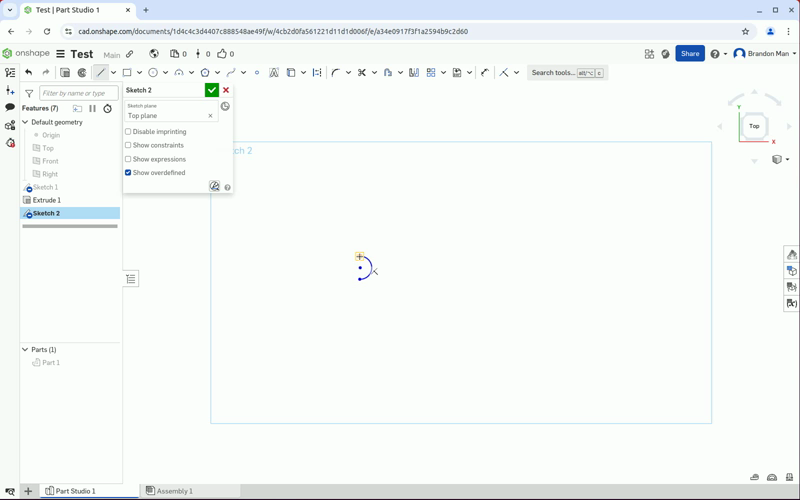
mouse_move(389, 256)
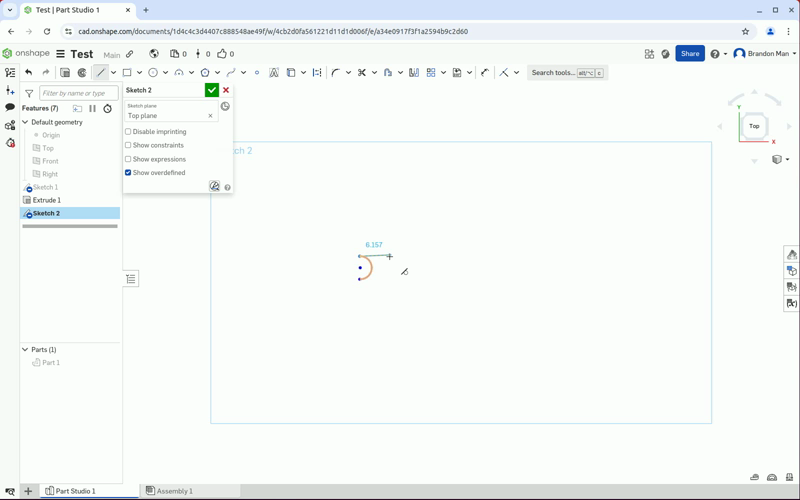
key_down(shift)
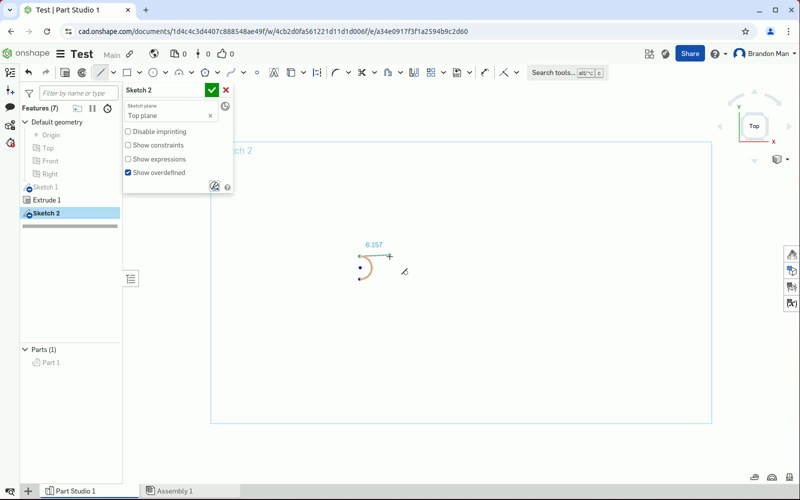
mouse_move(359, 279)
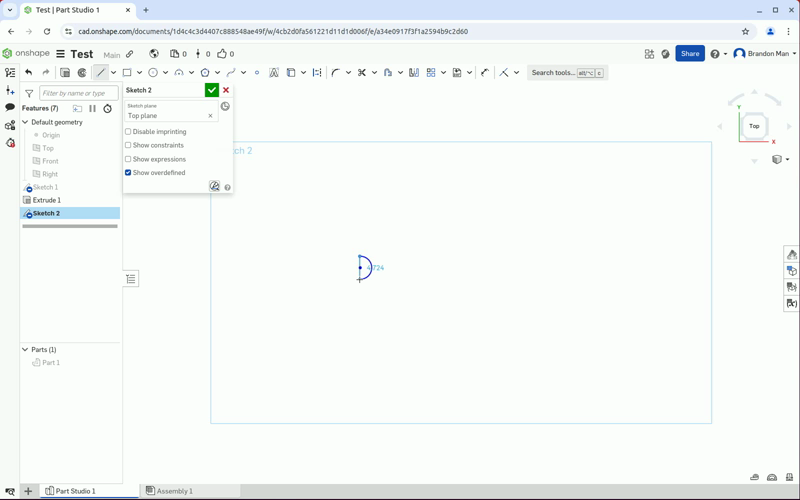
key_up(shift)
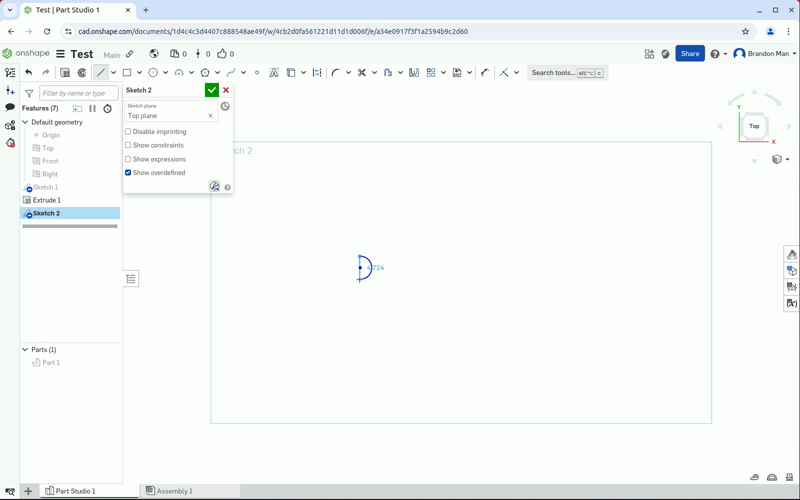
click(359, 279)
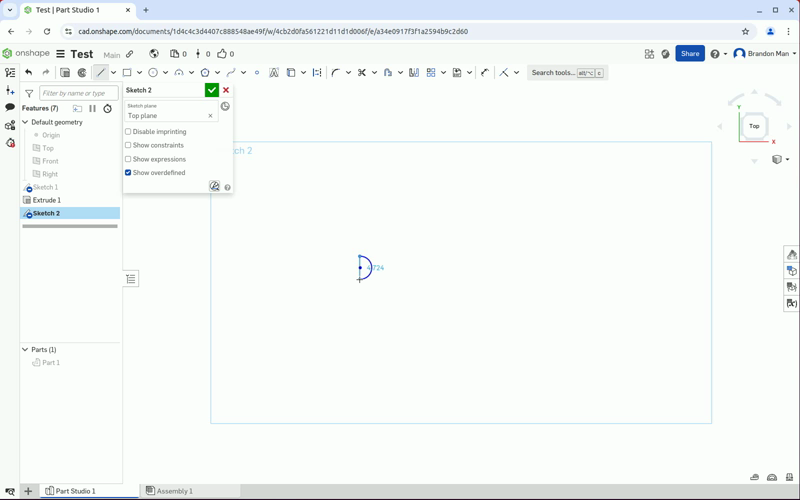
key(esc)
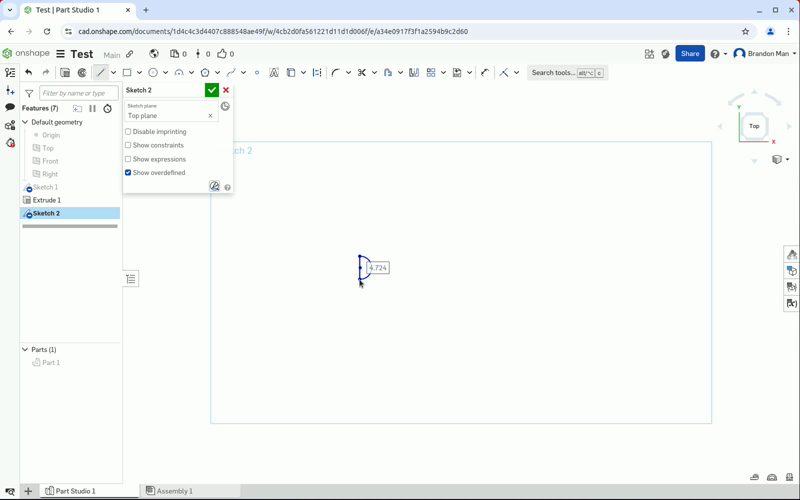
mouse_move(362, 274)
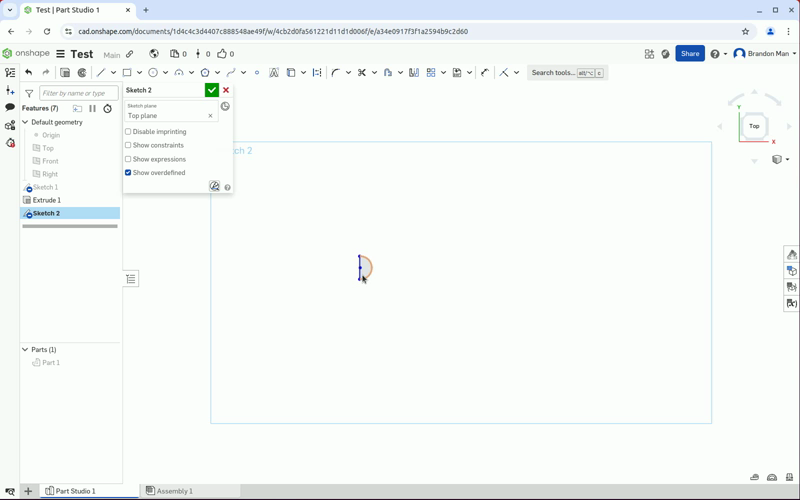
scroll(6)
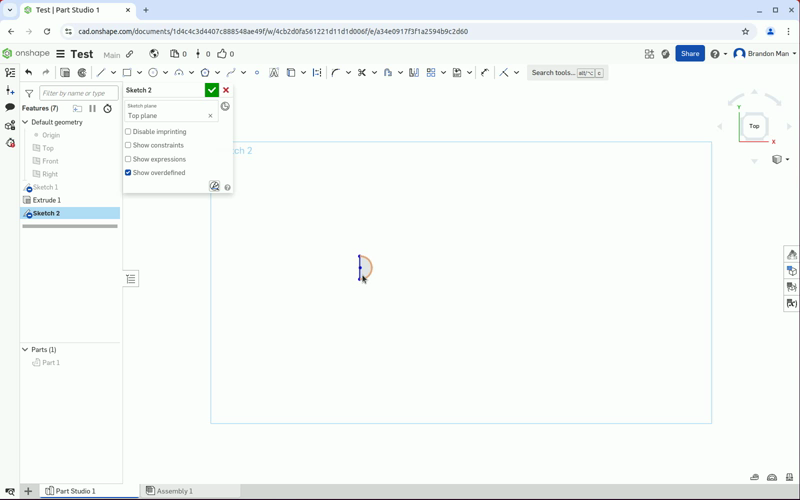
scroll(6)
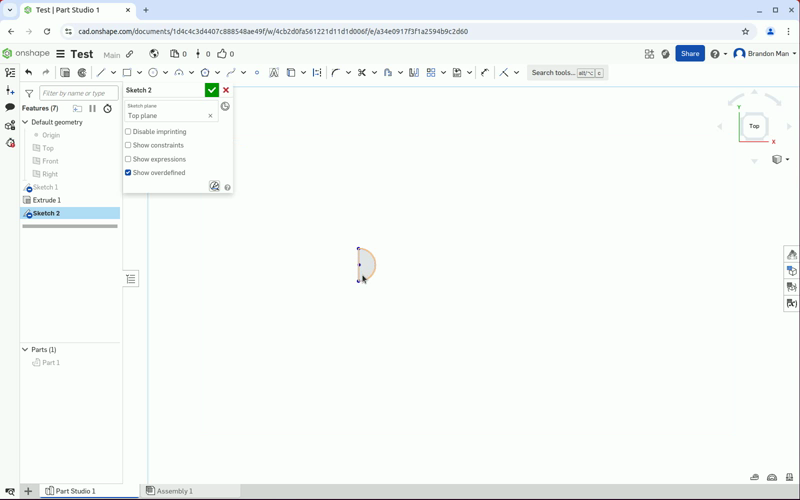
scroll(6)
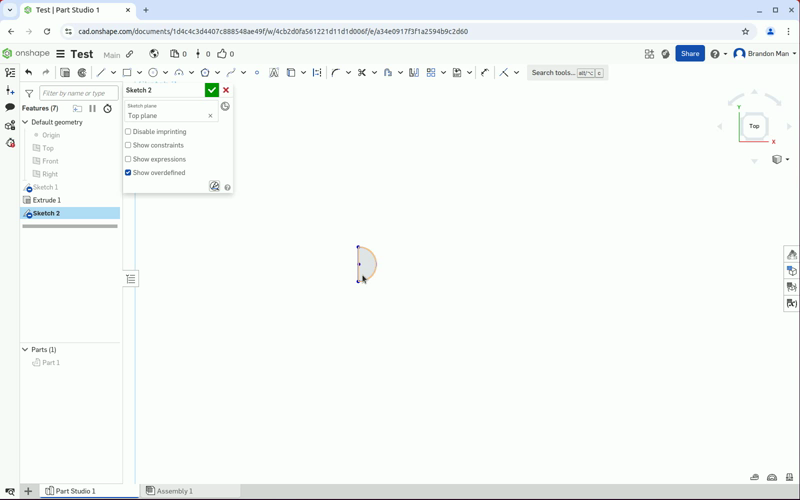
scroll(6)
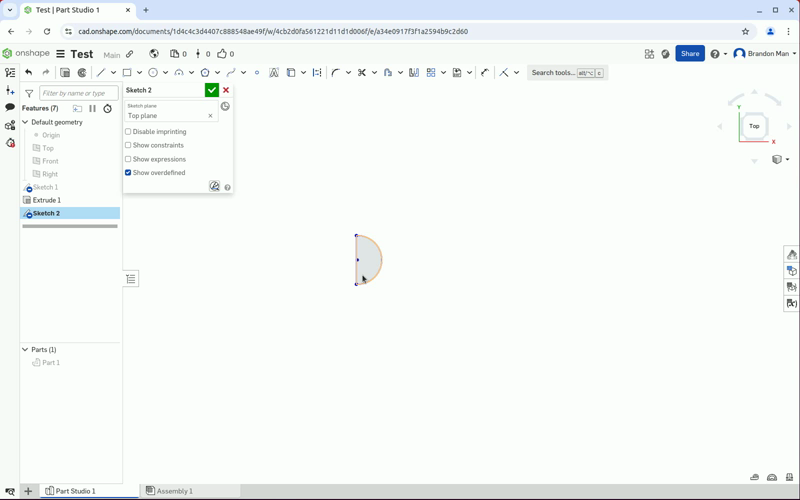
scroll(6)
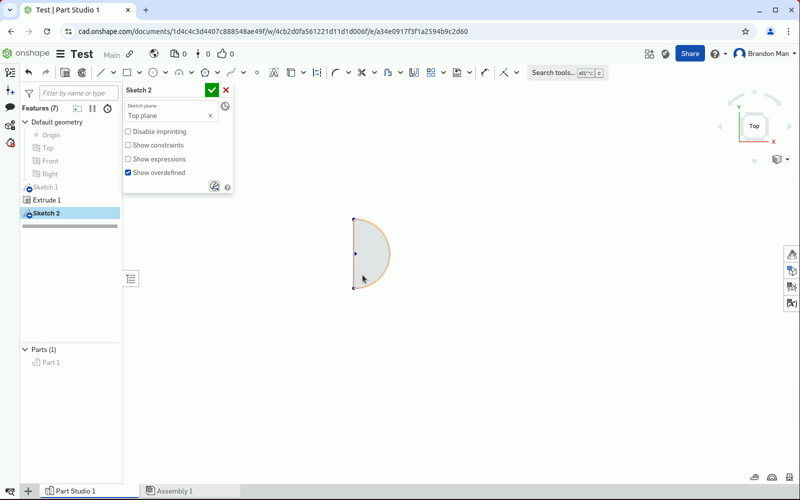
scroll(6)
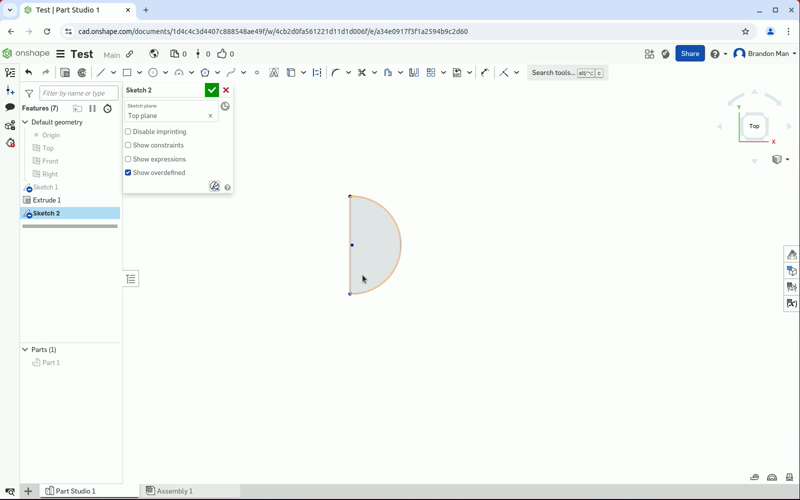
scroll(6)
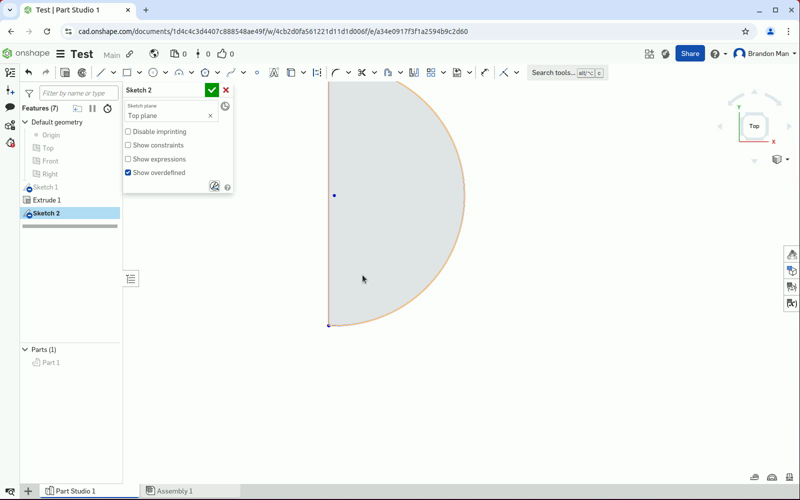
click(362, 274)
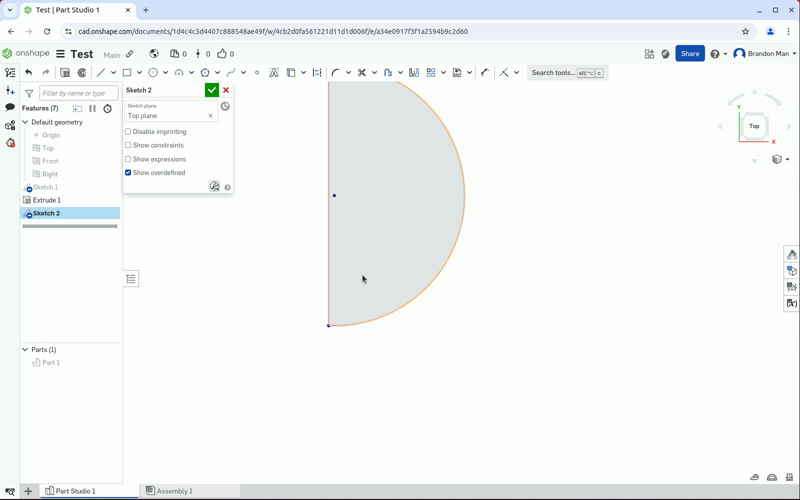
scroll(-6)
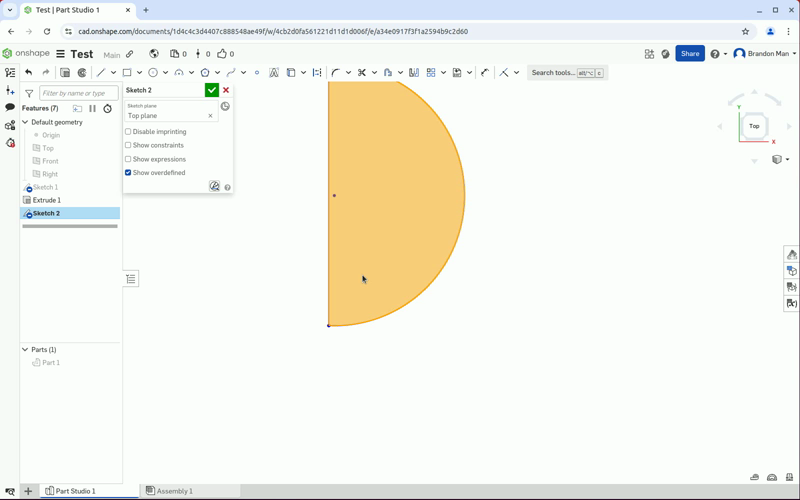
scroll(-6)
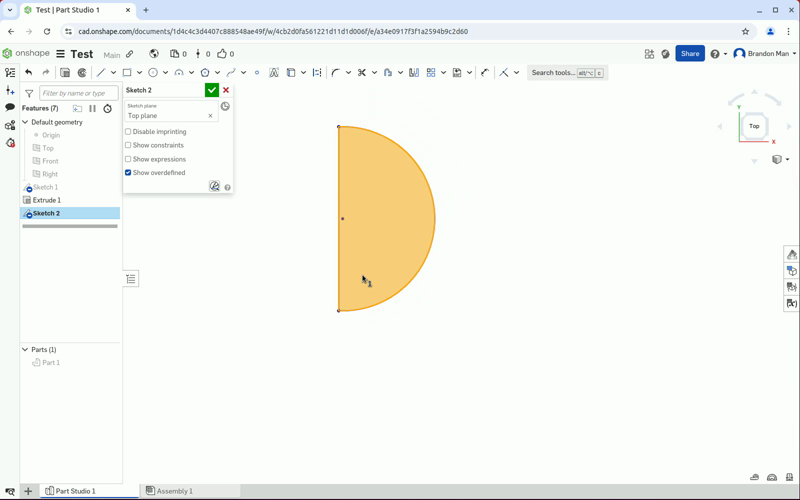
scroll(-6)
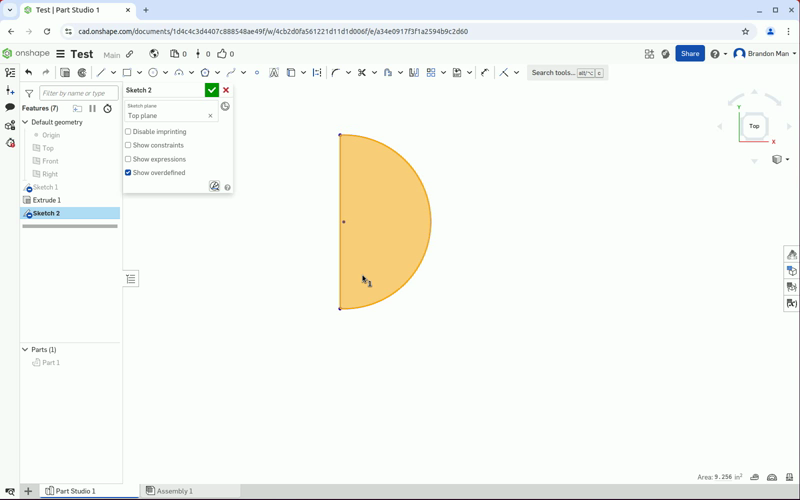
scroll(-6)
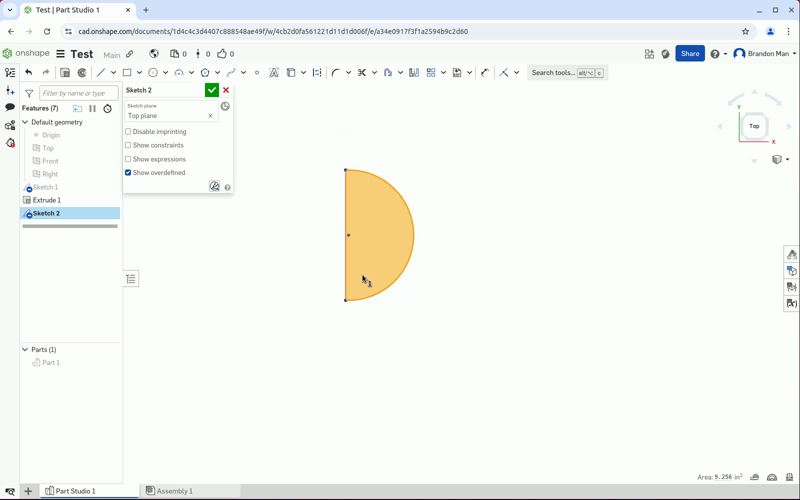
scroll(-6)
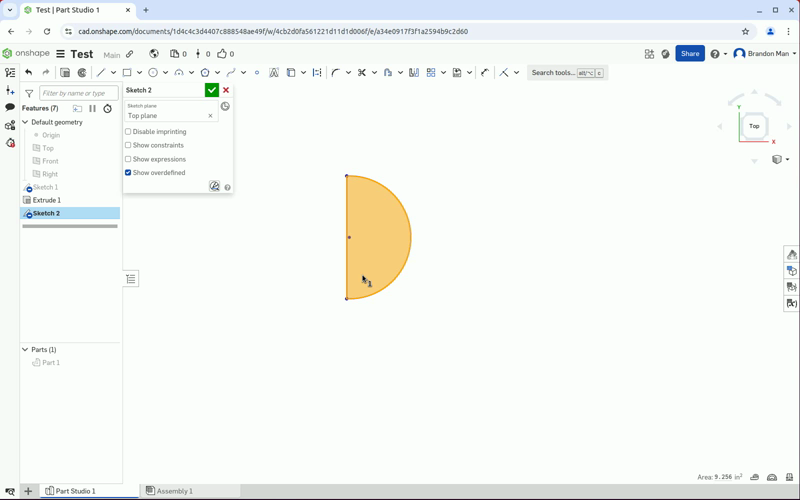
scroll(-6)
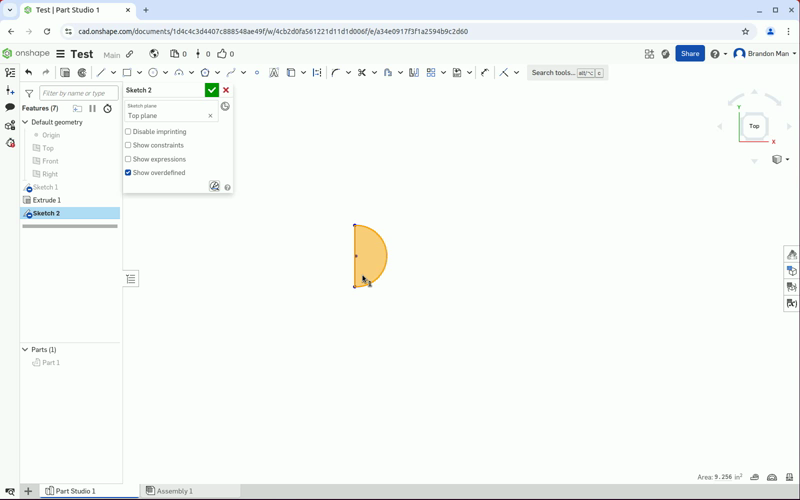
scroll(-6)
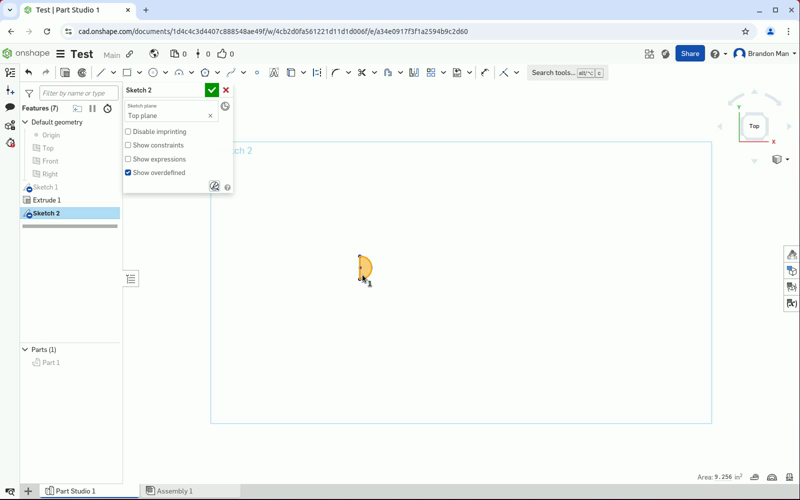
mouse_move(73, 352)
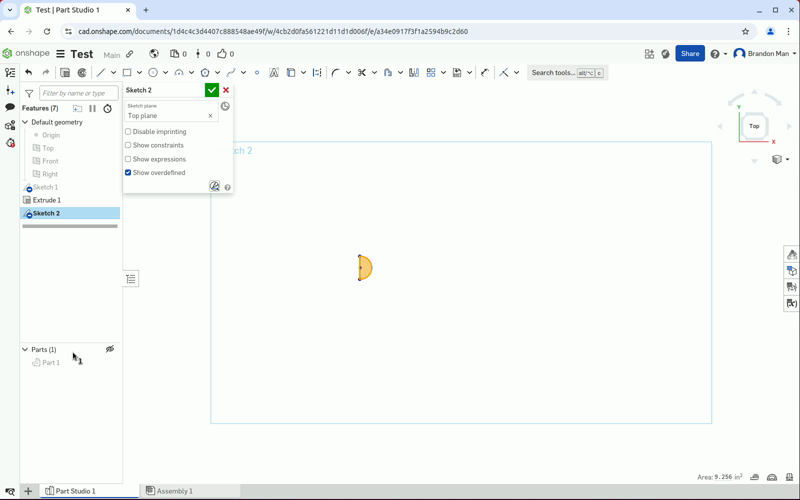
key(shift+y)
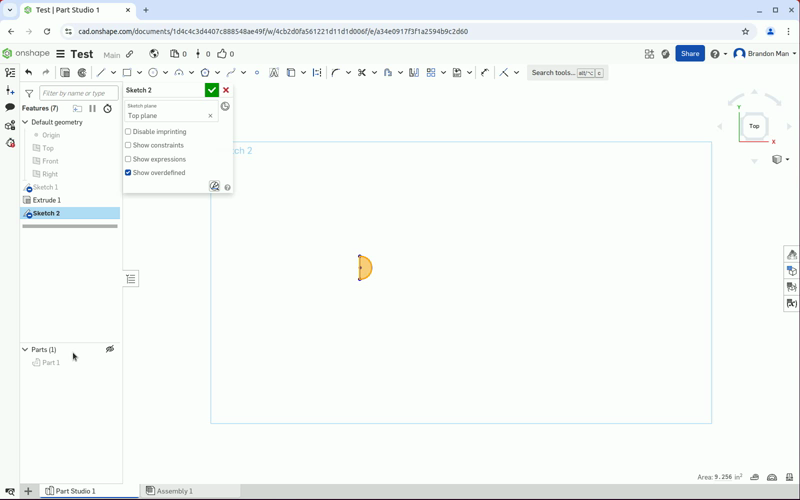
key(shift+e)
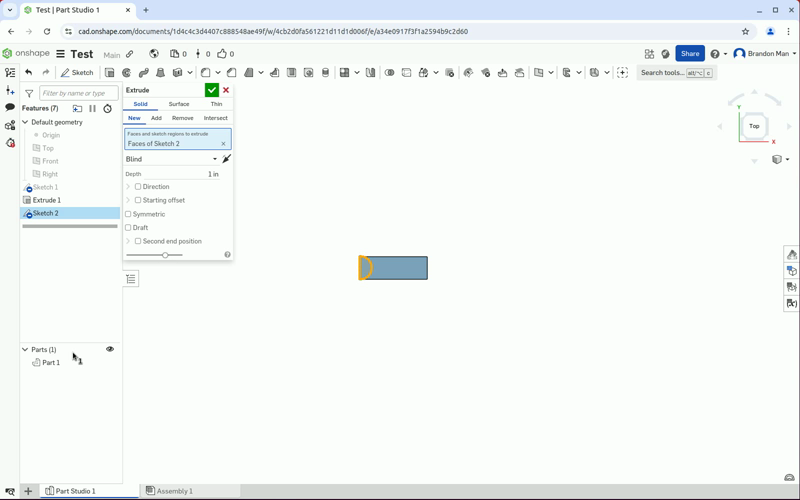
mouse_move(143, 106)
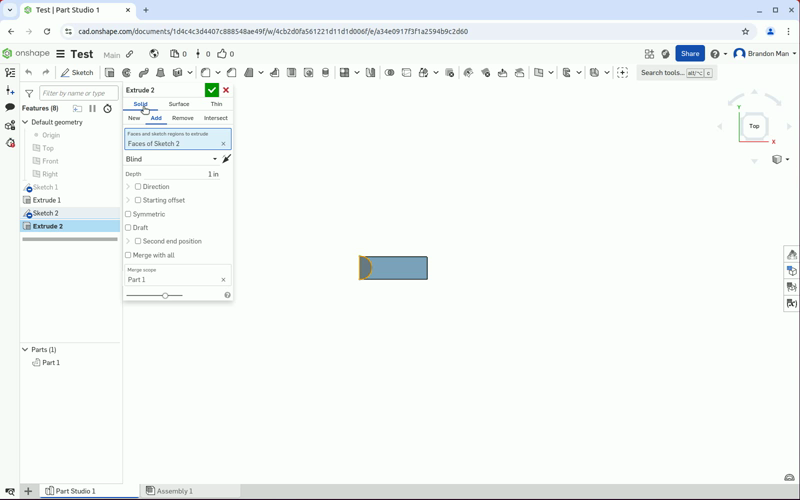
click(143, 106)
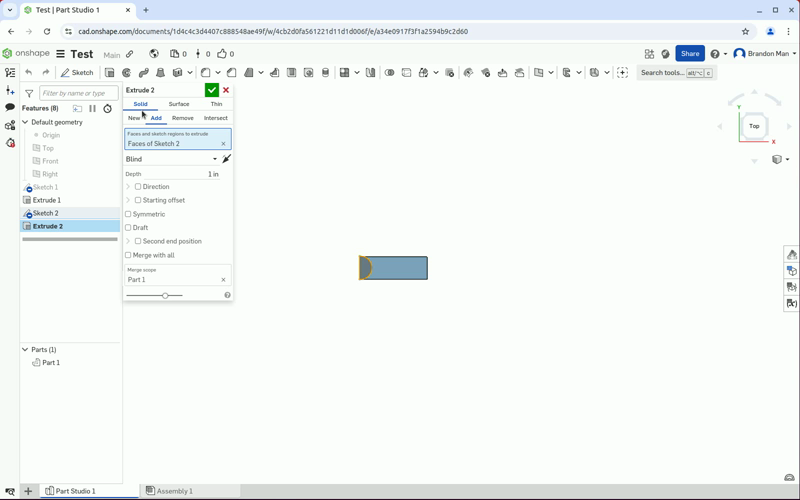
mouse_move(137, 120)
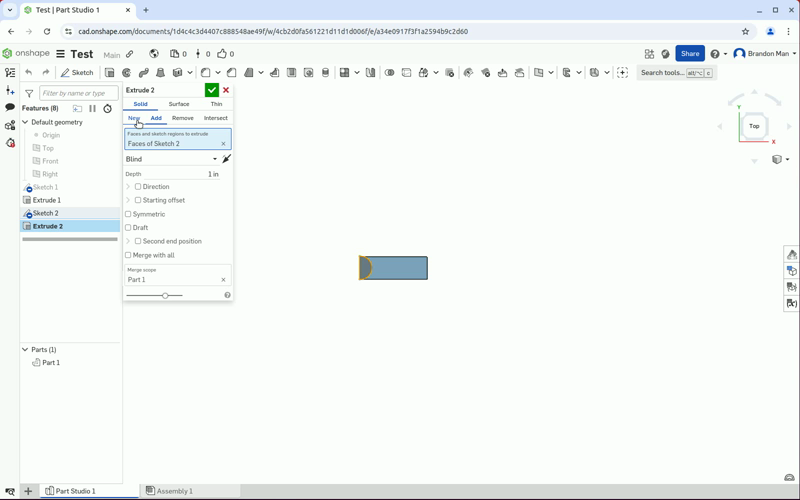
click(137, 120)
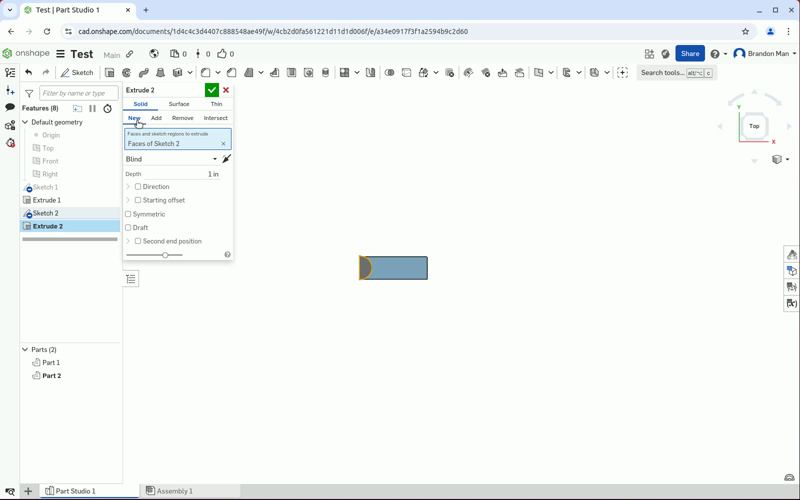
key(tab, 4)
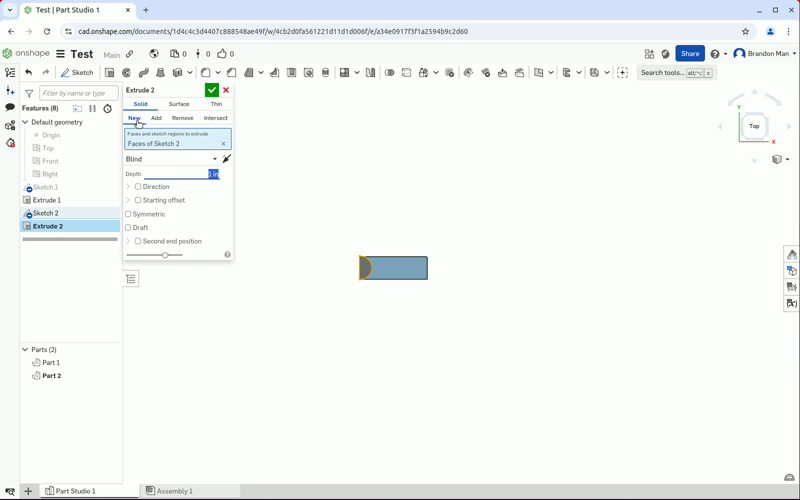
text(0.963)
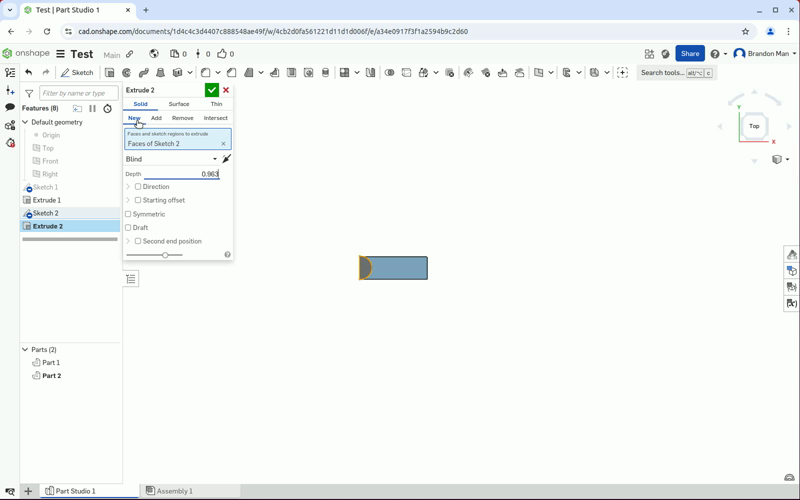
key(enter)
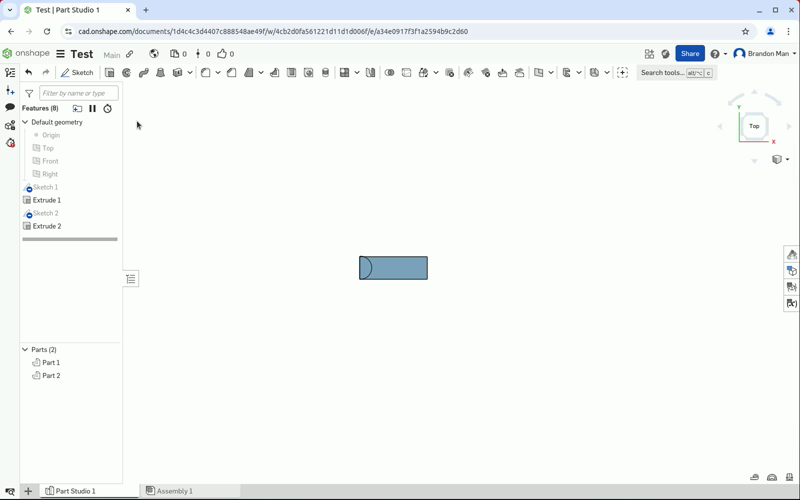
key(shift+h)
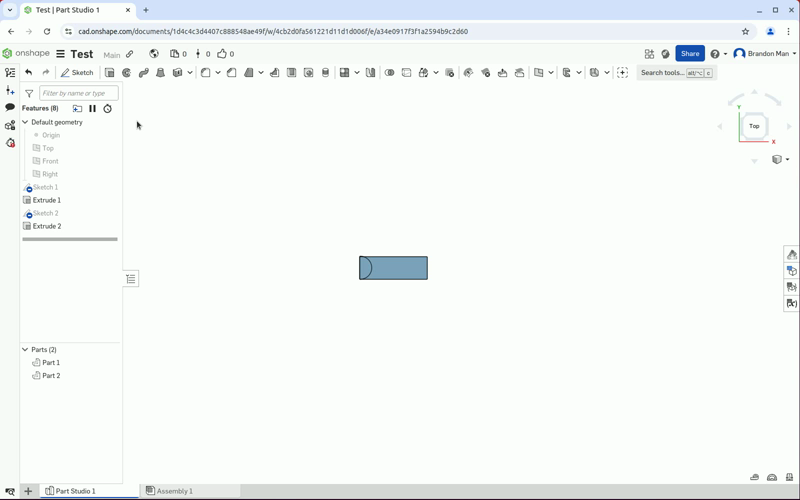
key(shift+h)
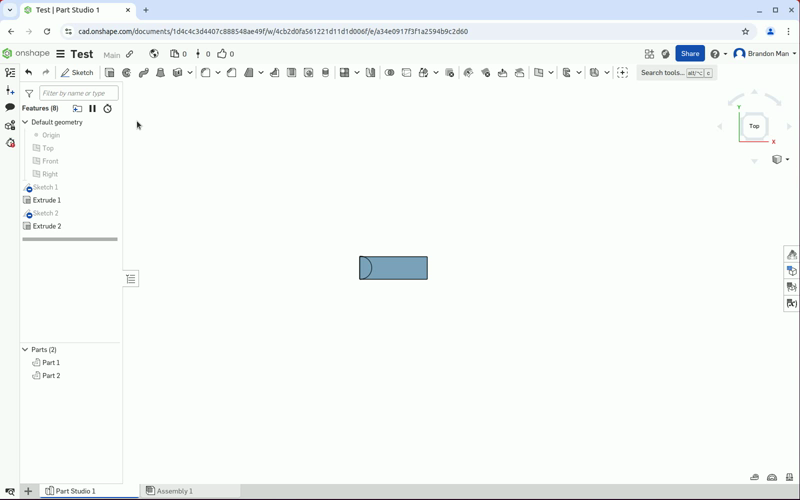
mouse_move(73, 189)
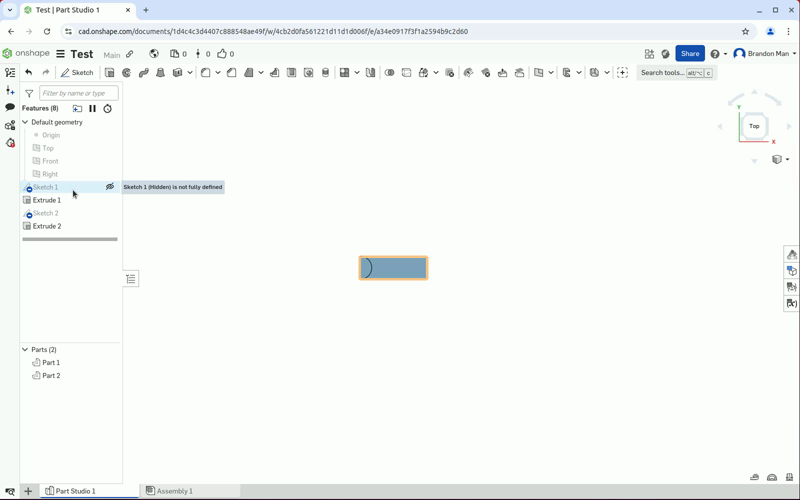
click(73, 189)
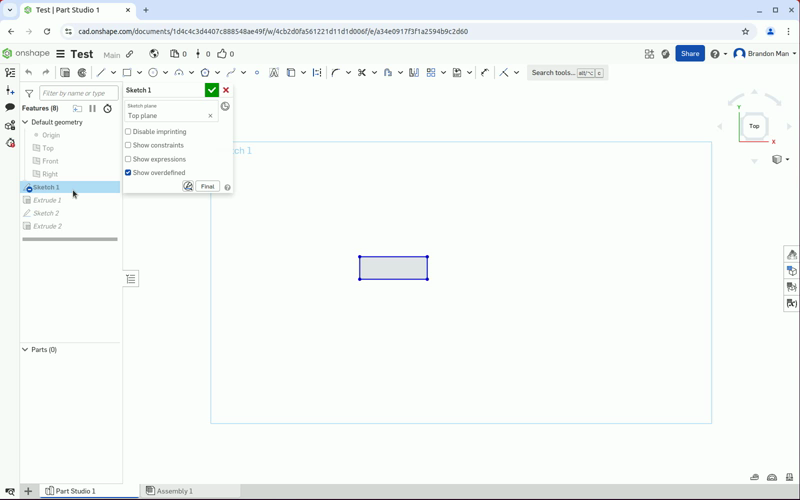
mouse_move(229, 92)
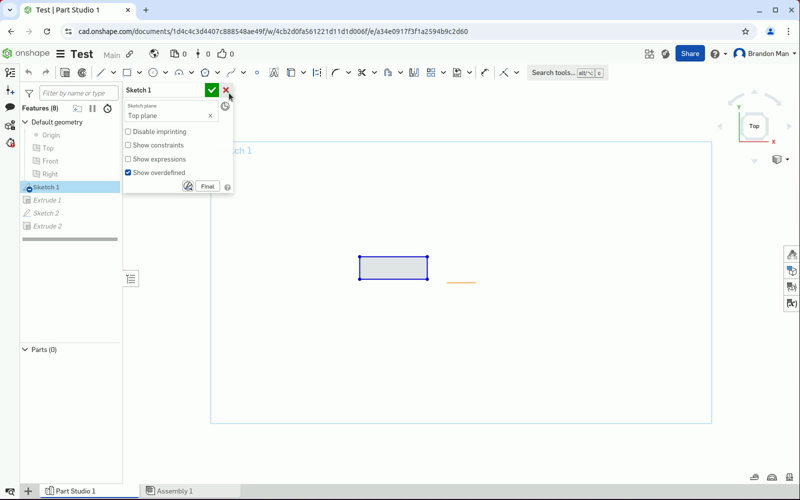
click(229, 92)
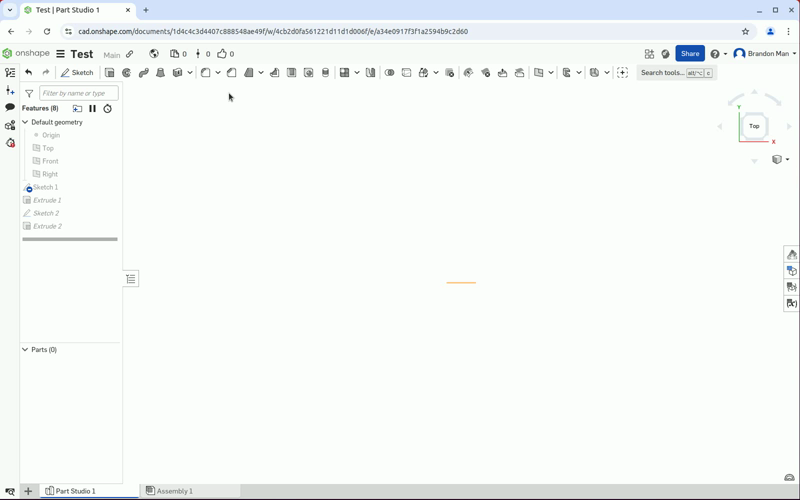
mouse_move(541, 75)
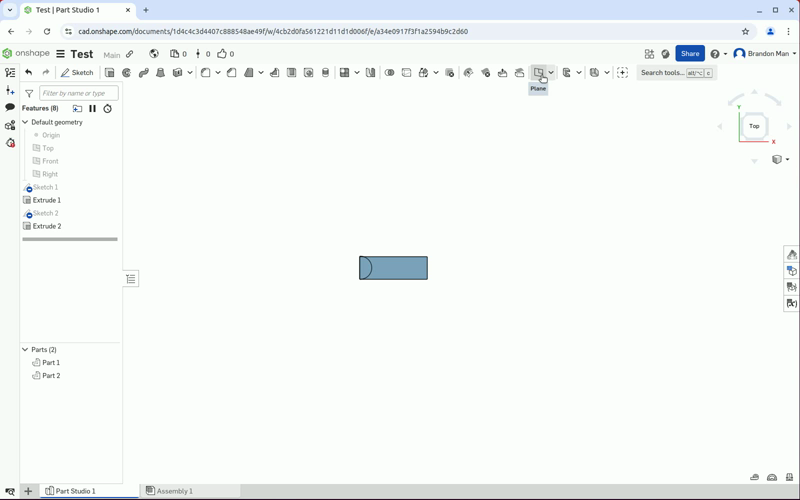
click(541, 75)
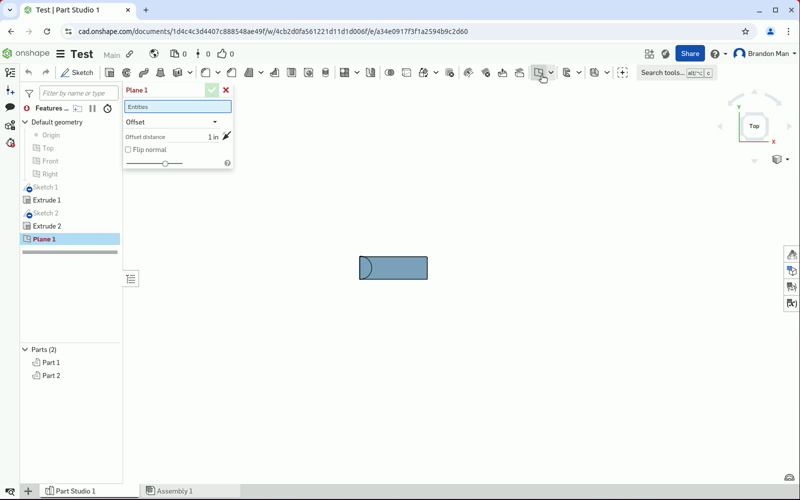
mouse_move(73, 150)
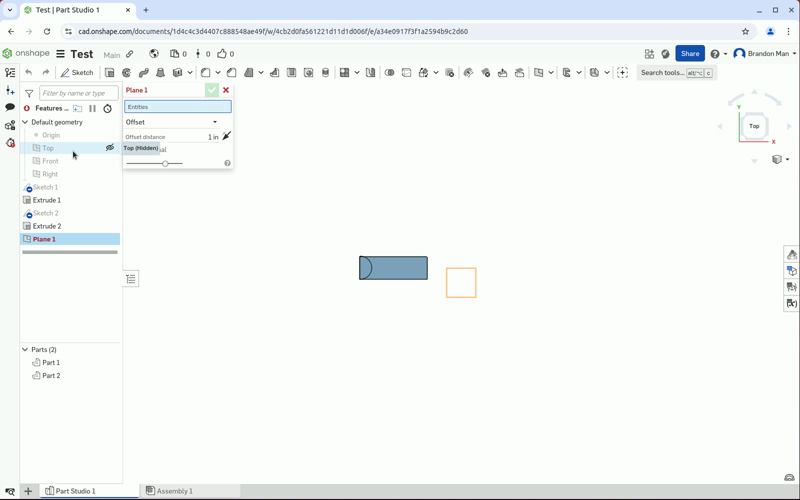
click(73, 150)
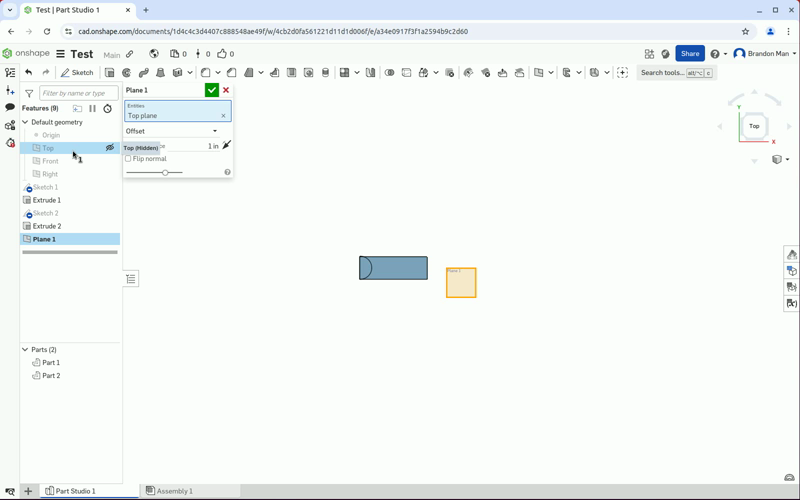
key(tab, 2)
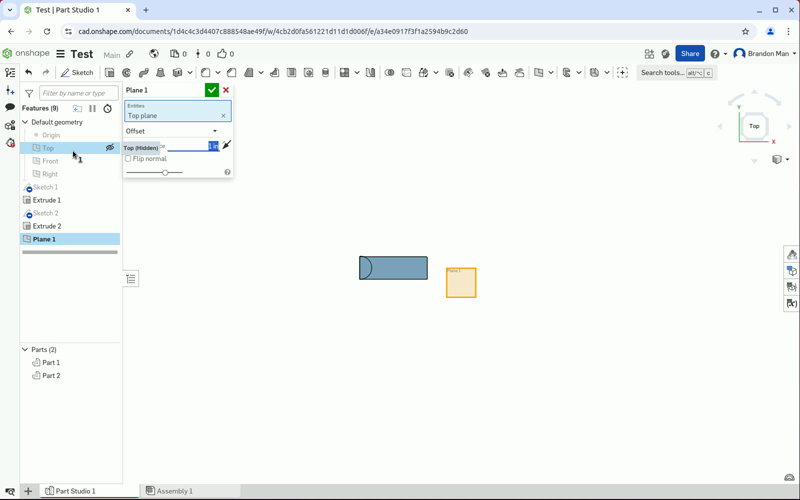
text(0.955)
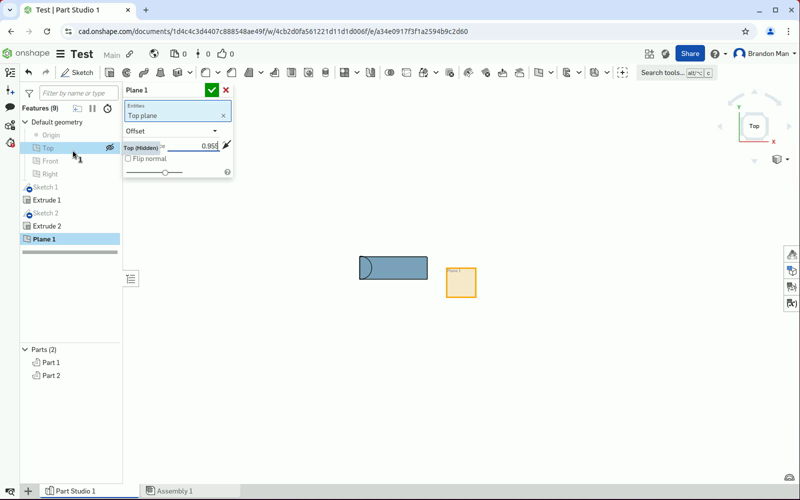
key(enter, 2)
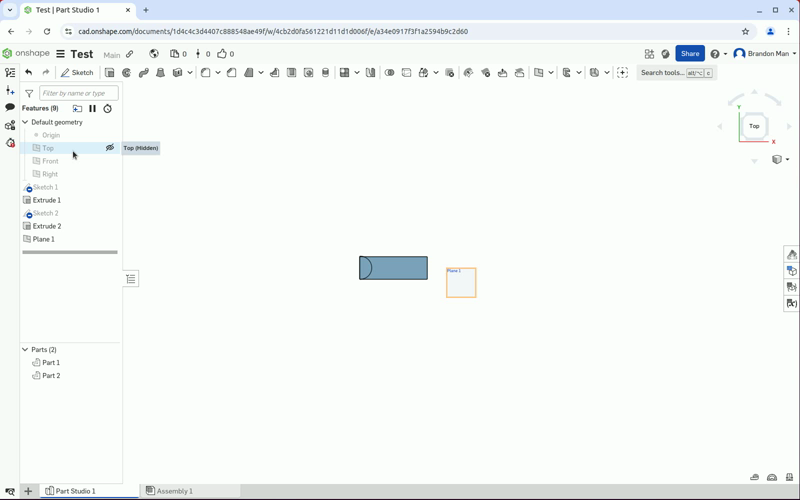
key(shift+s)
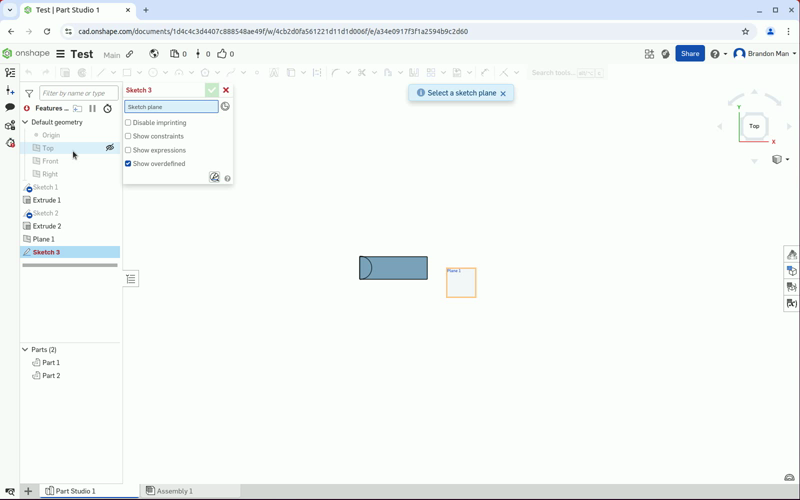
mouse_move(73, 241)
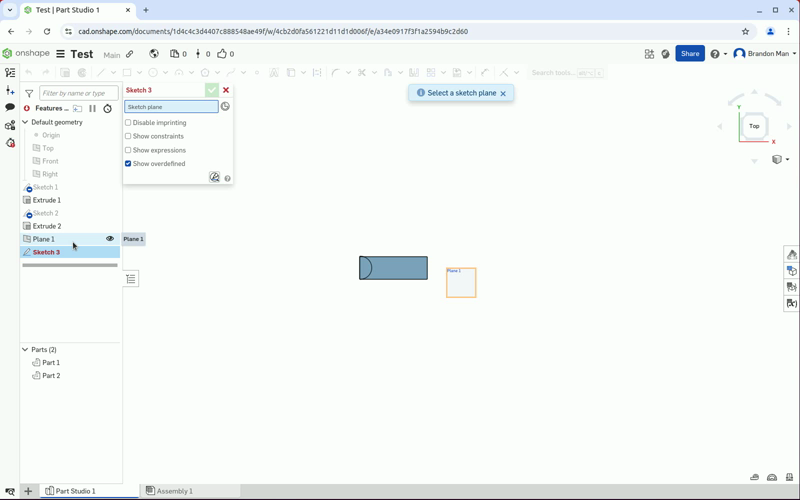
click(73, 241)
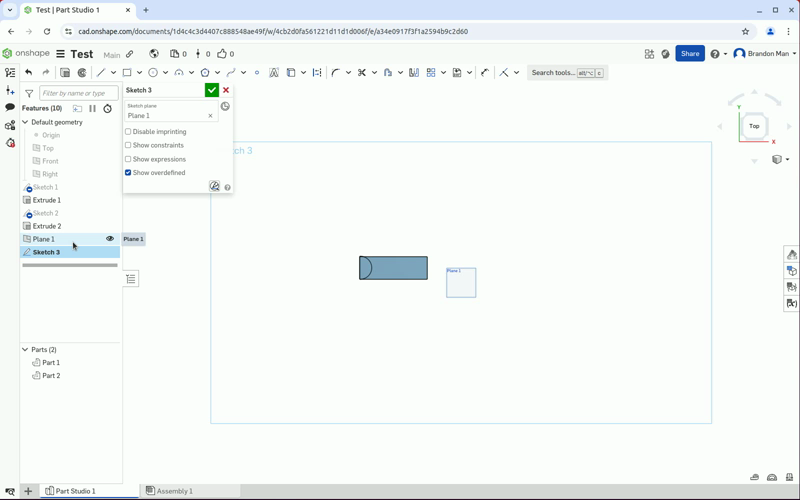
mouse_move(73, 352)
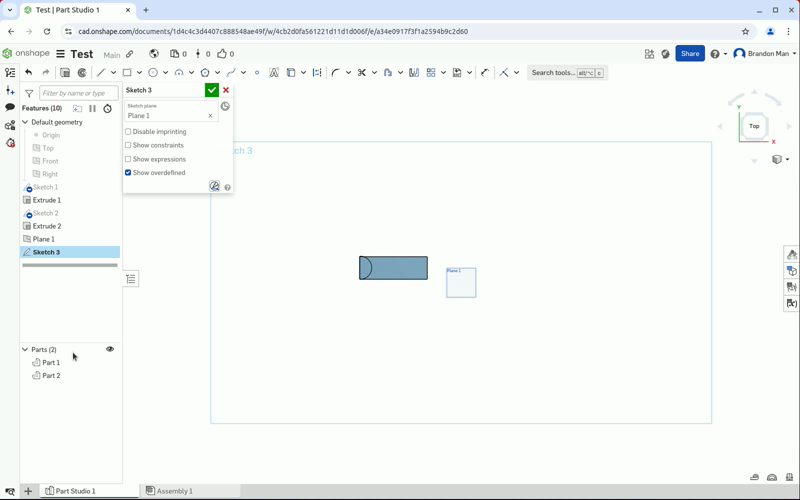
key(y)
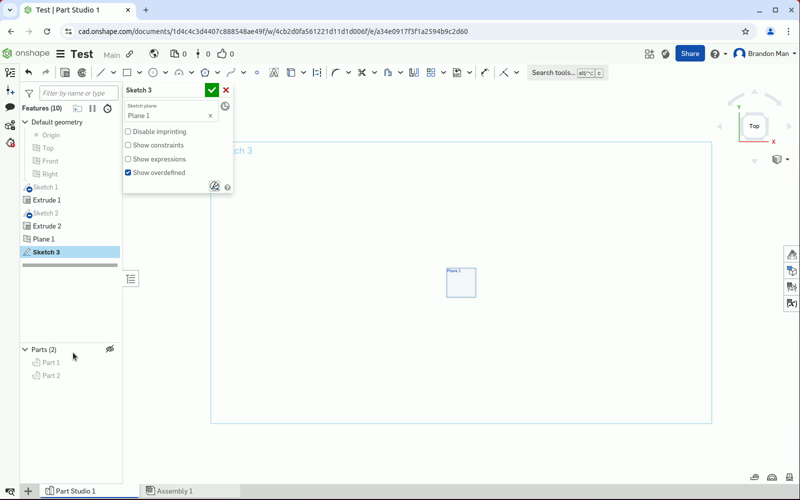
key(c)
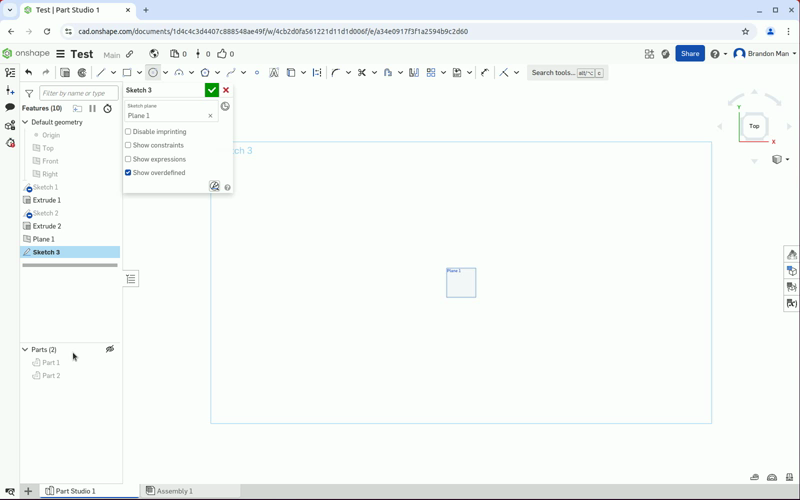
key_down(shift)
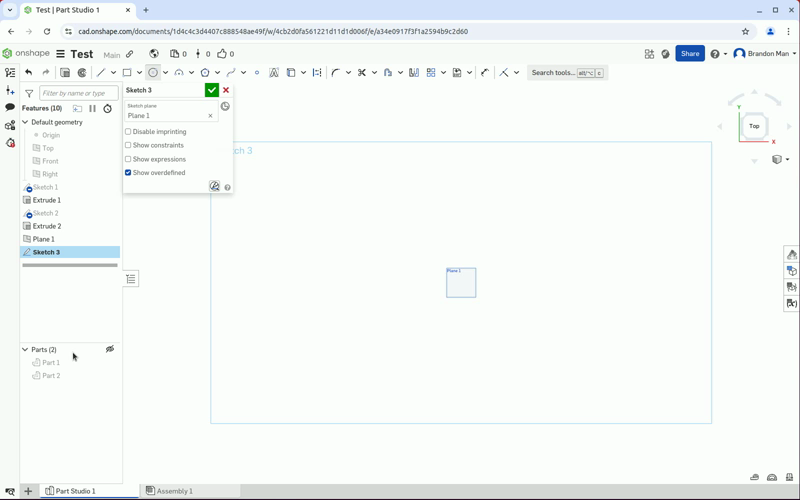
mouse_move(359, 267)
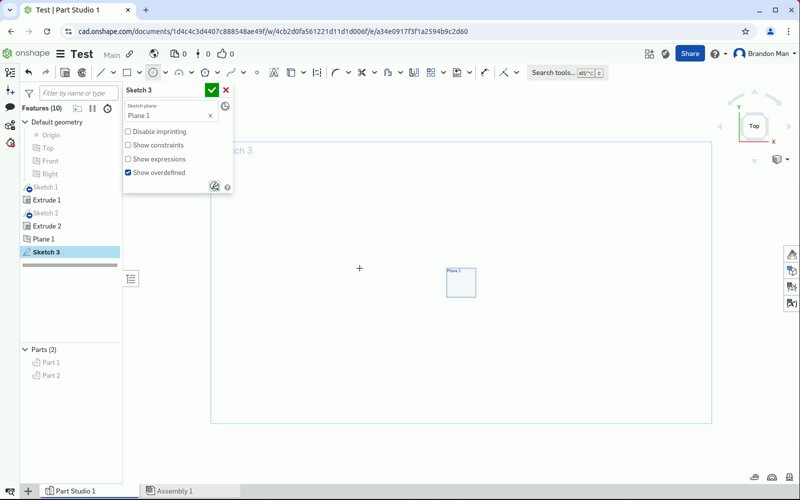
click(359, 267)
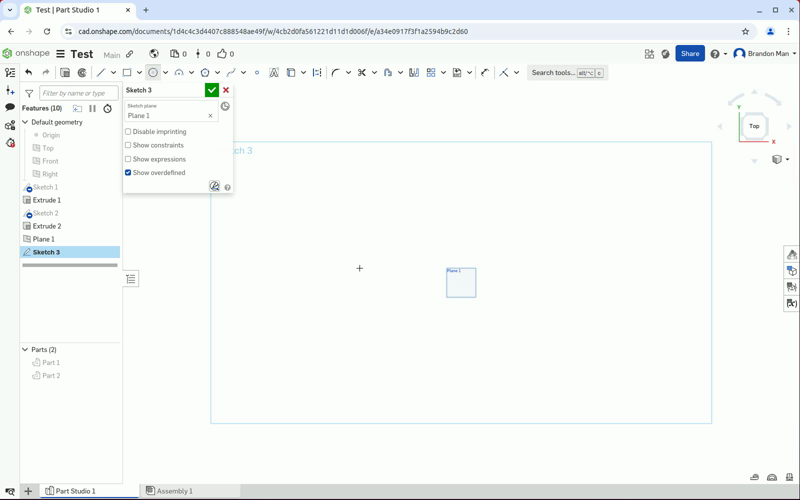
key_up(shift)
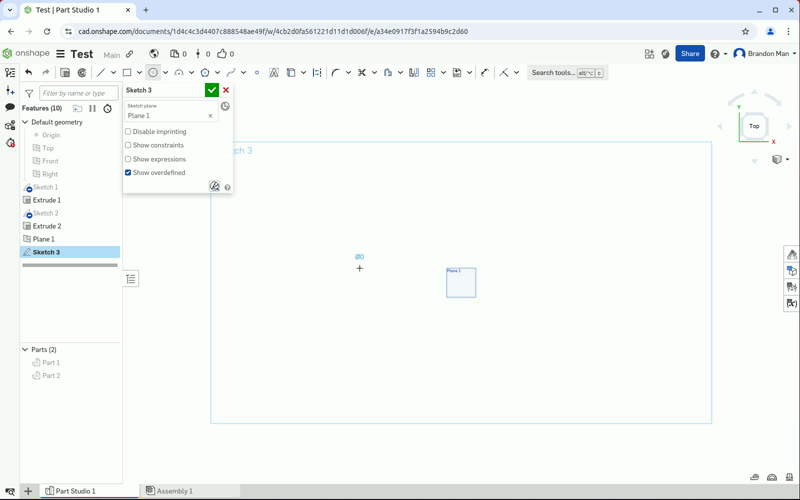
mouse_move(366, 267)
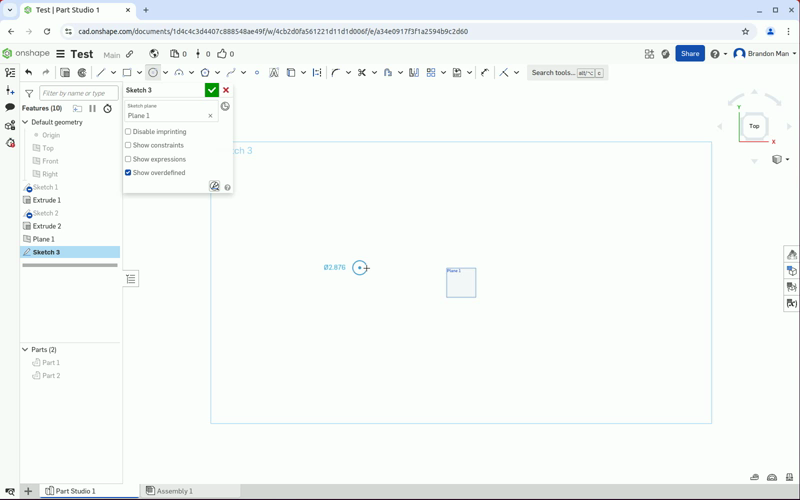
click(366, 267)
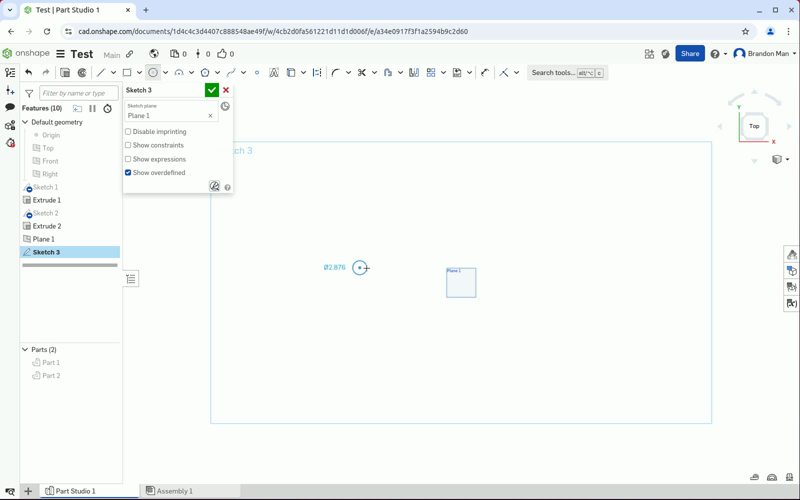
key(esc)
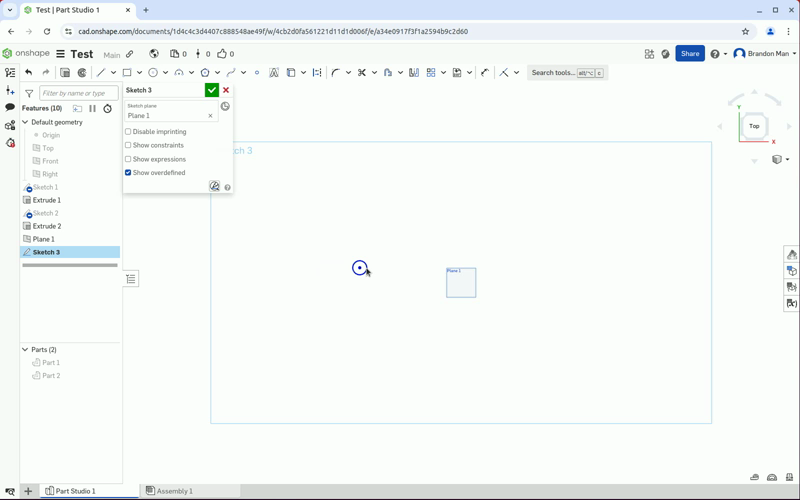
mouse_move(359, 271)
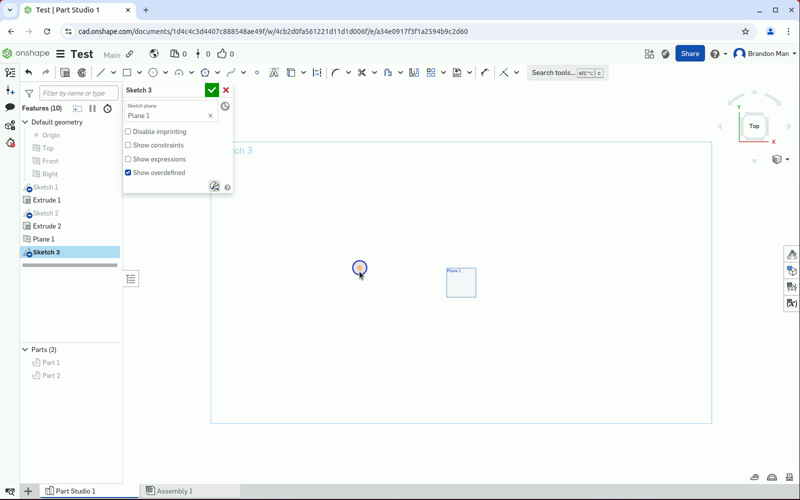
scroll(6)
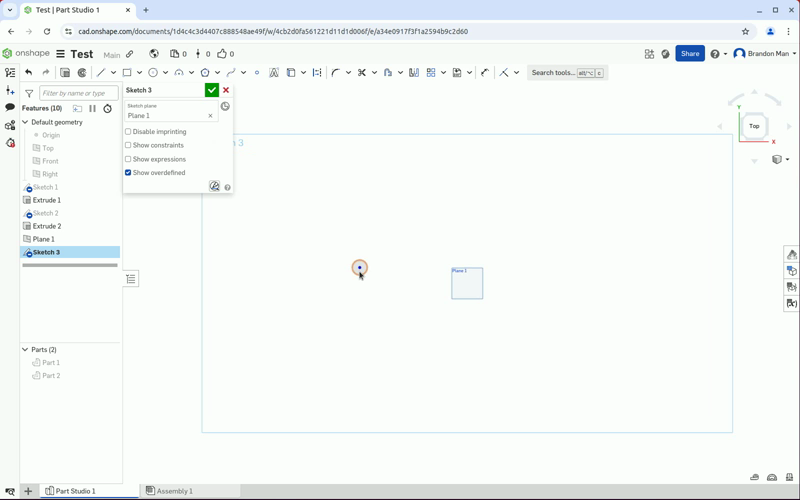
scroll(6)
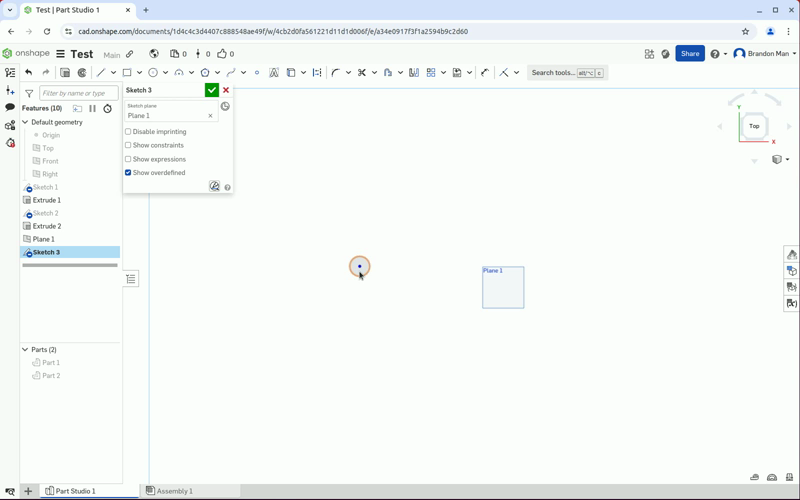
scroll(6)
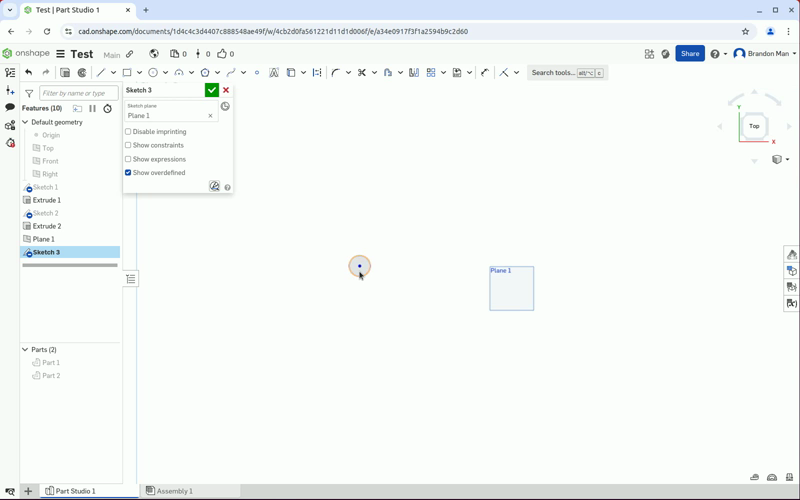
scroll(6)
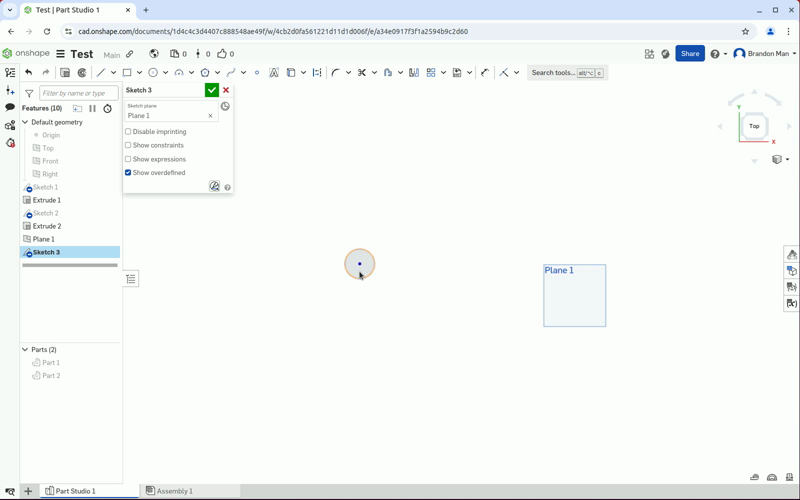
scroll(6)
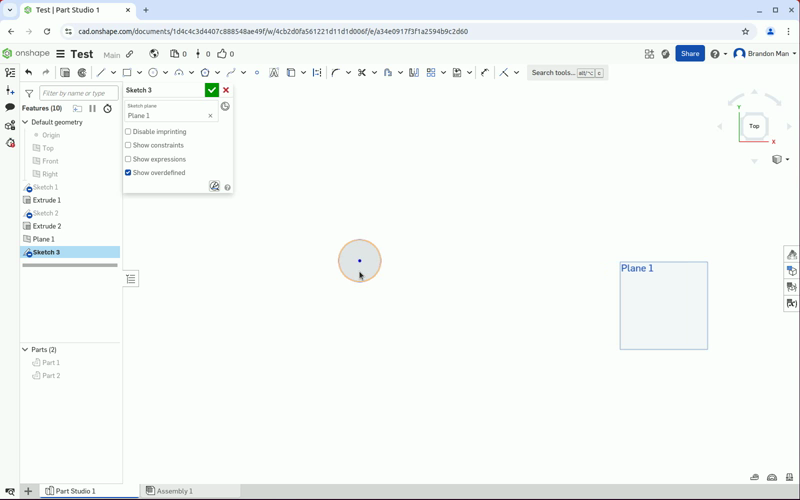
scroll(6)
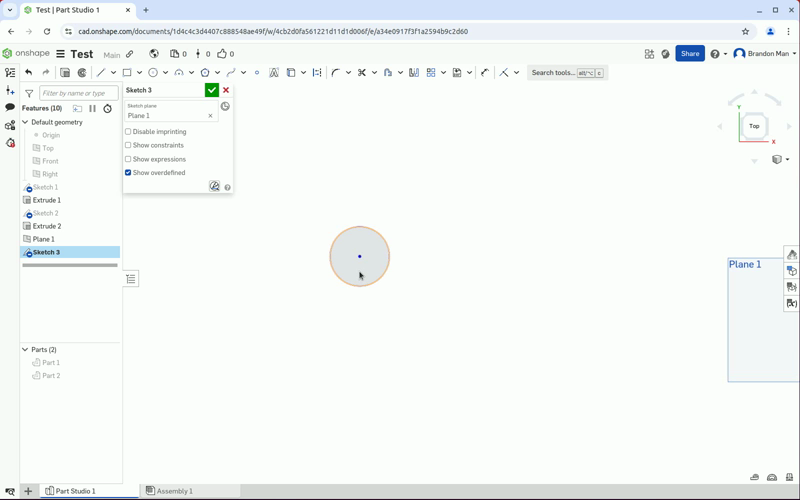
scroll(6)
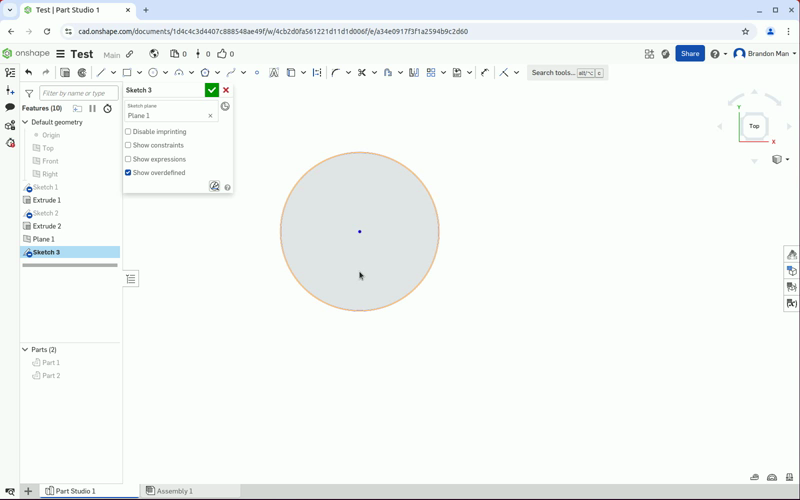
click(359, 271)
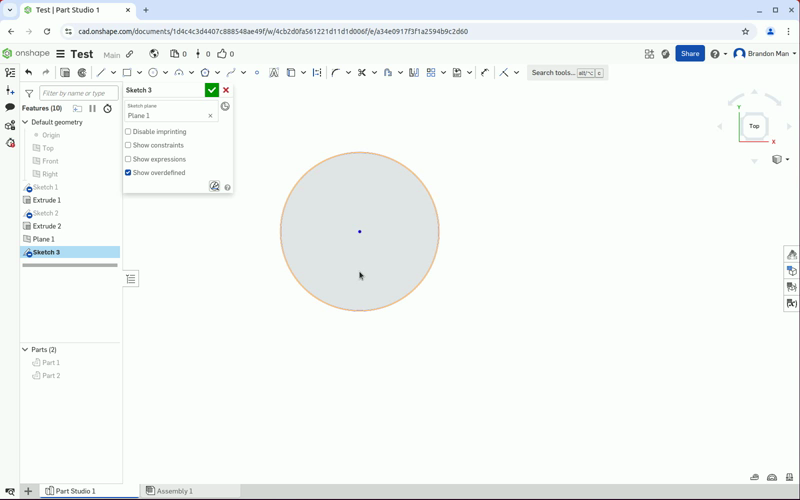
scroll(-6)
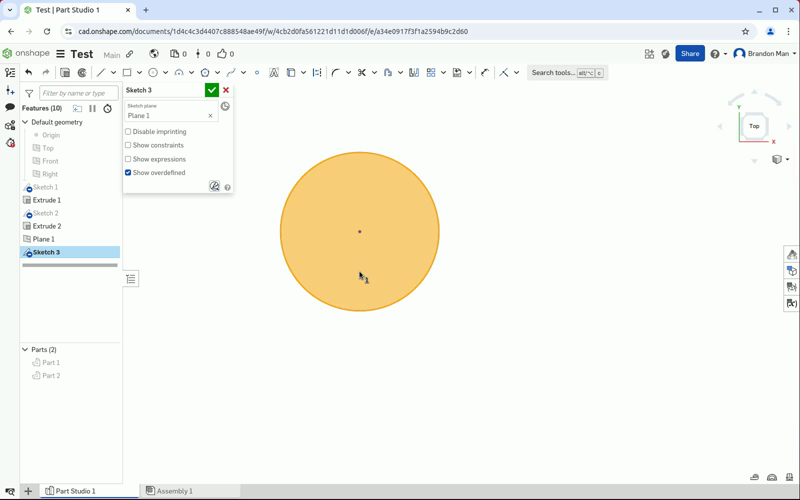
scroll(-6)
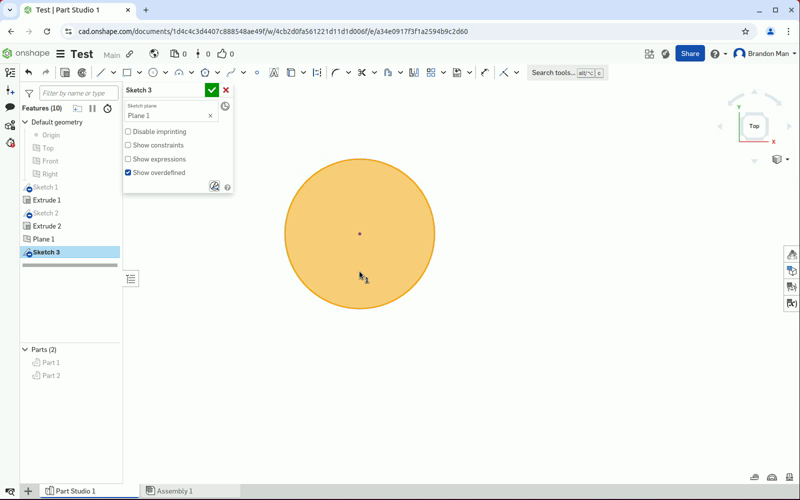
scroll(-6)
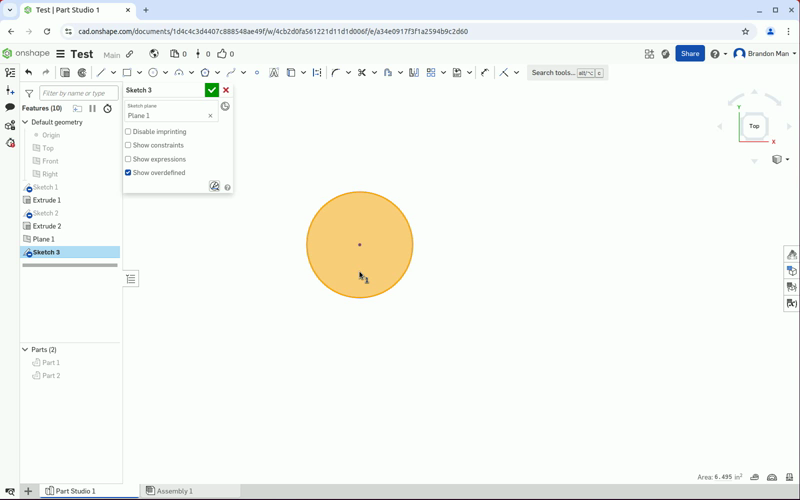
scroll(-6)
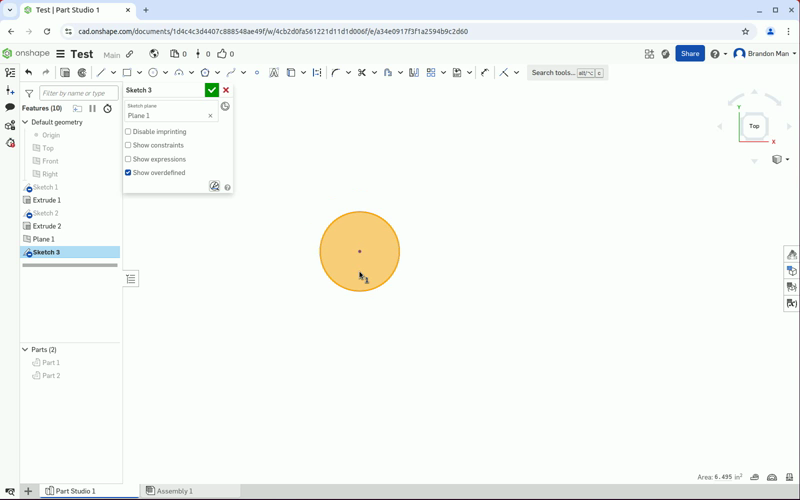
scroll(-6)
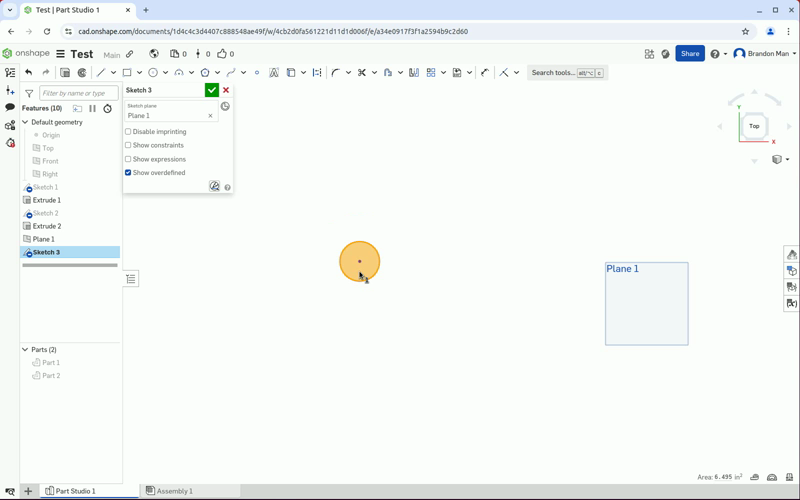
scroll(-6)
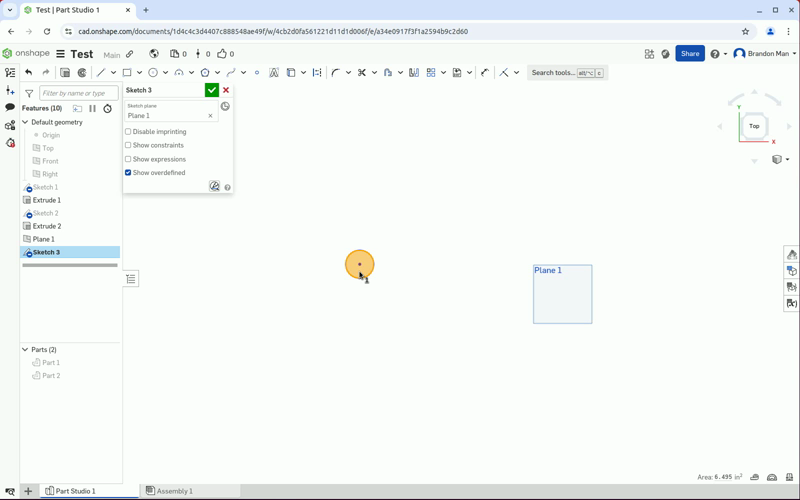
scroll(-6)
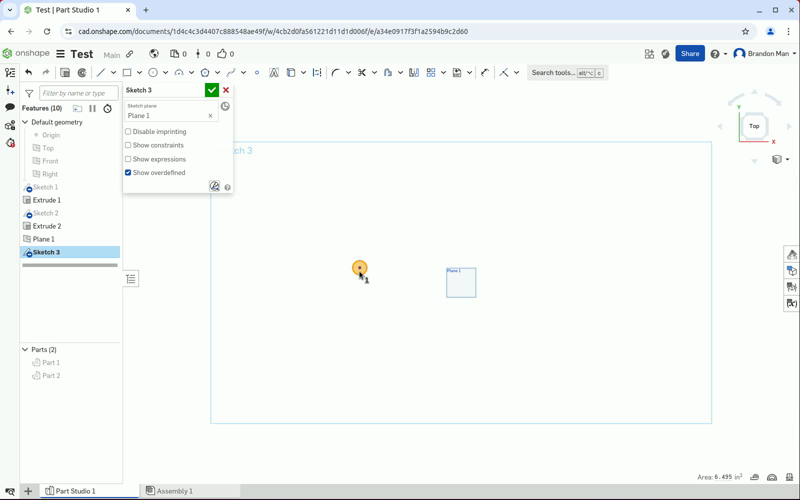
mouse_move(73, 352)
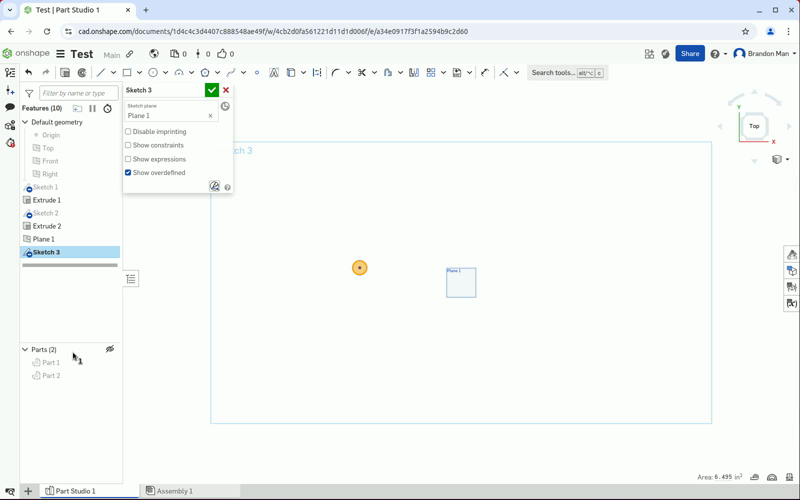
key(shift+y)
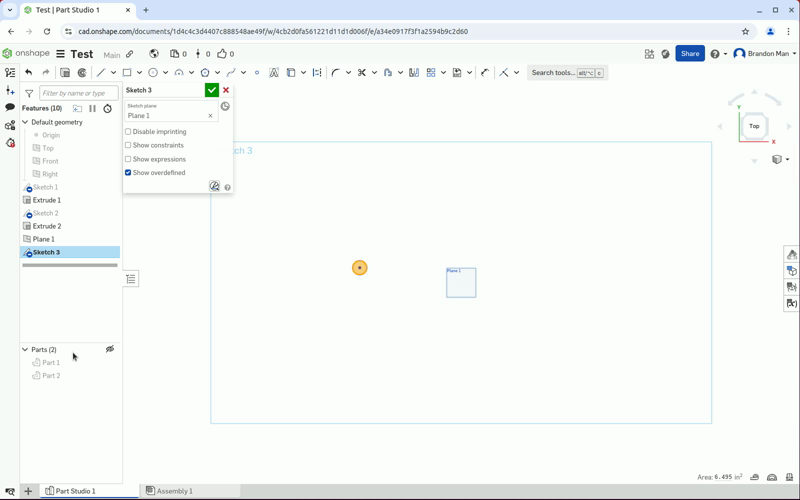
key(shift+e)
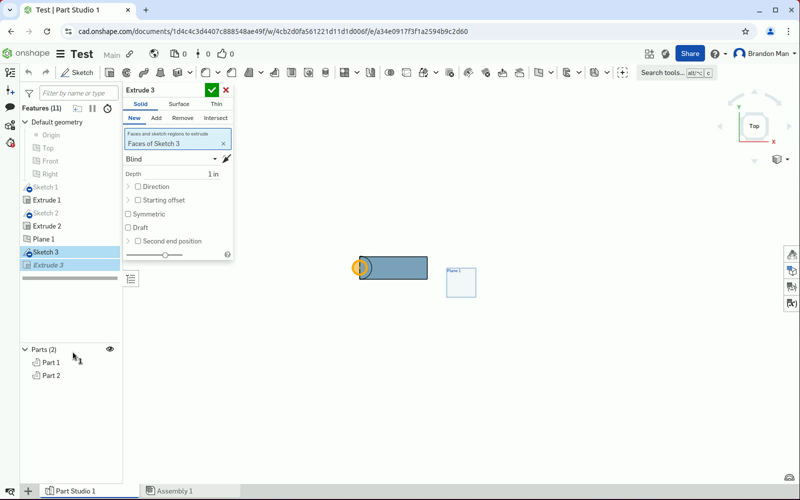
mouse_move(143, 106)
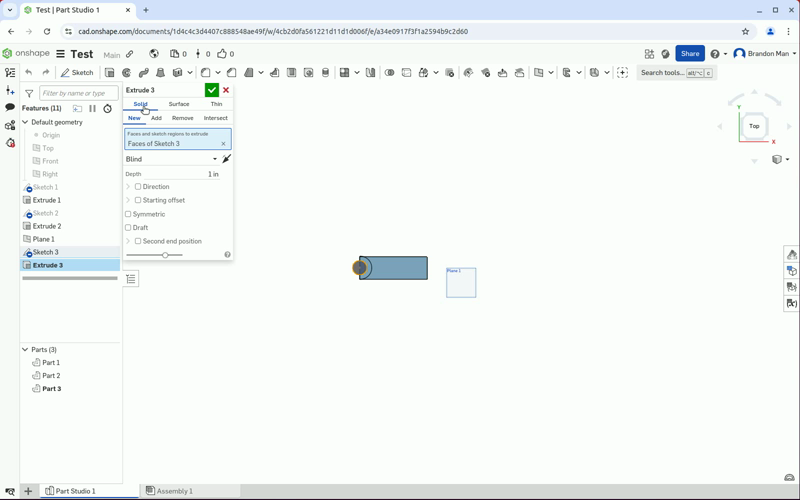
click(143, 106)
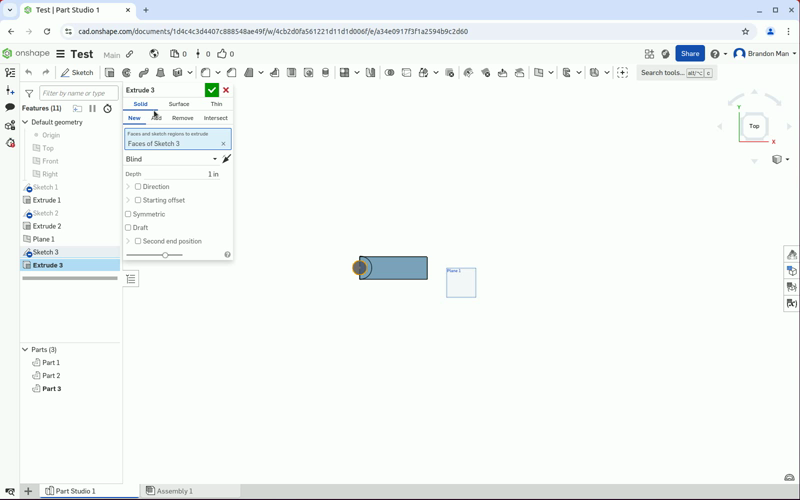
mouse_move(186, 120)
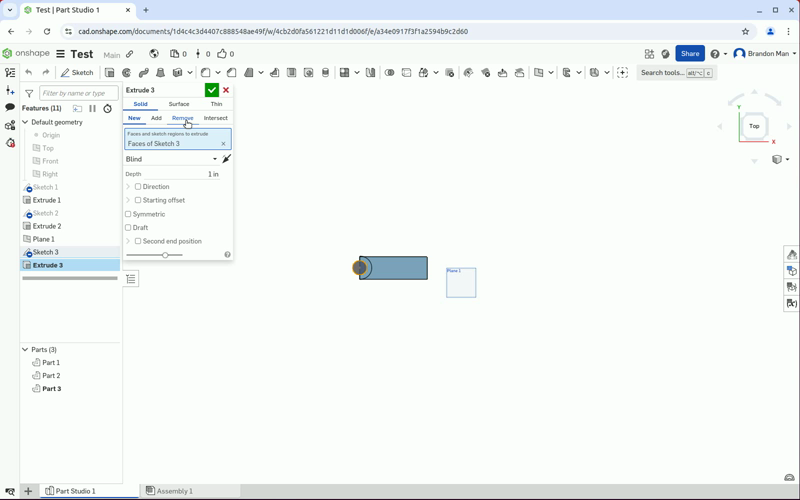
click(186, 120)
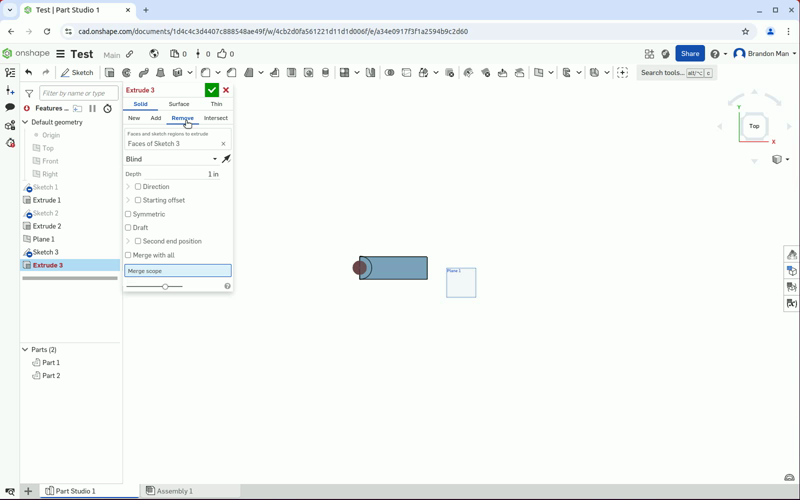
key(tab, 4)
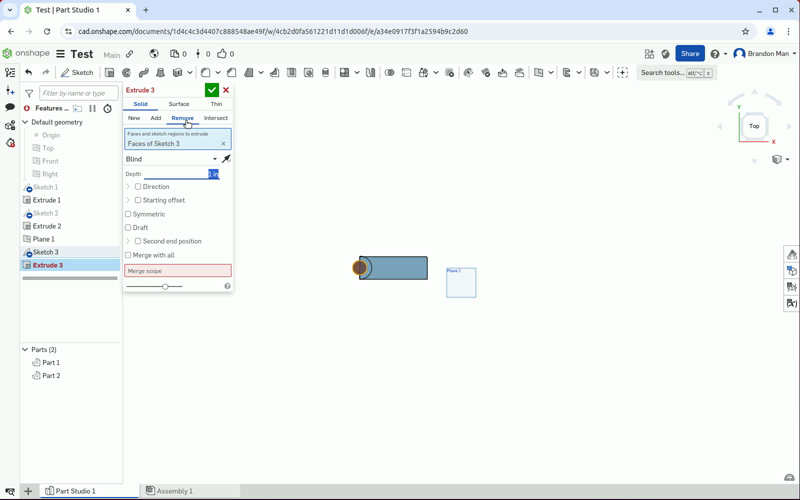
text(2.408)
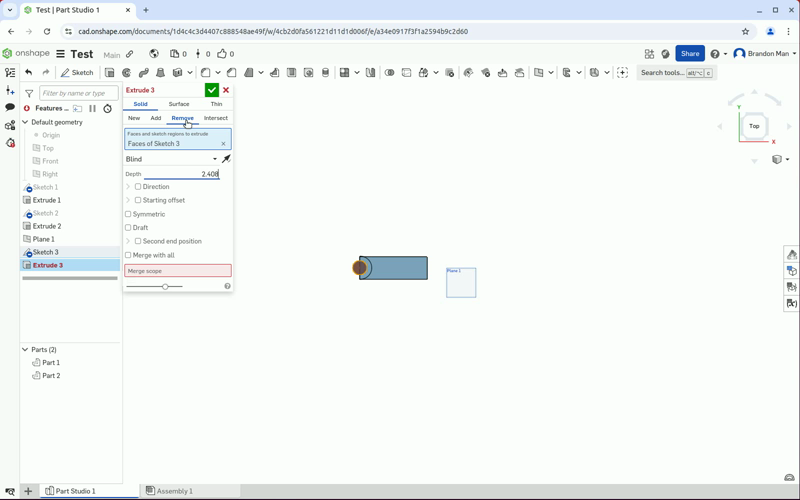
key(tab, 3)
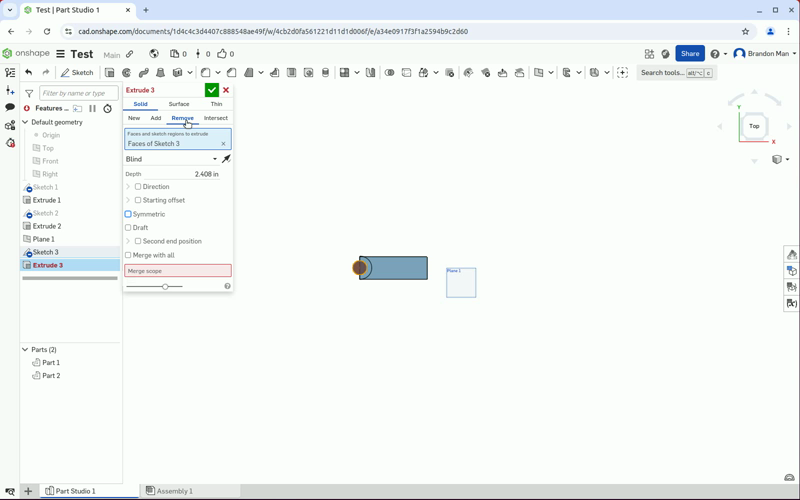
key(space)
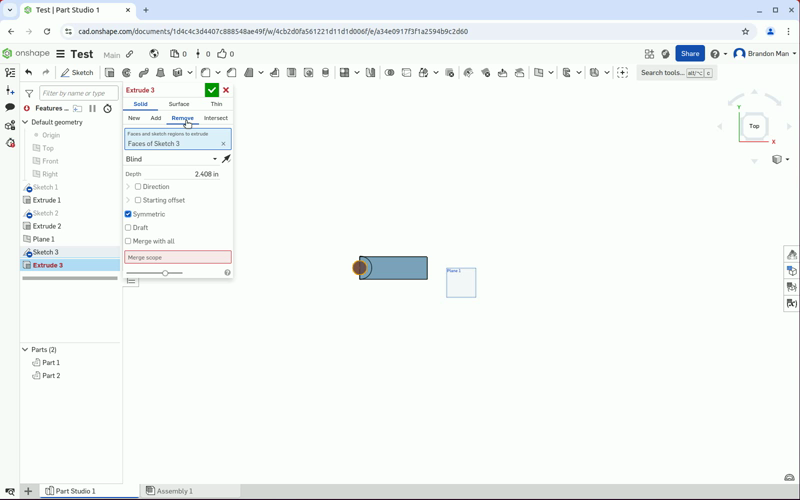
key(tab, 2)
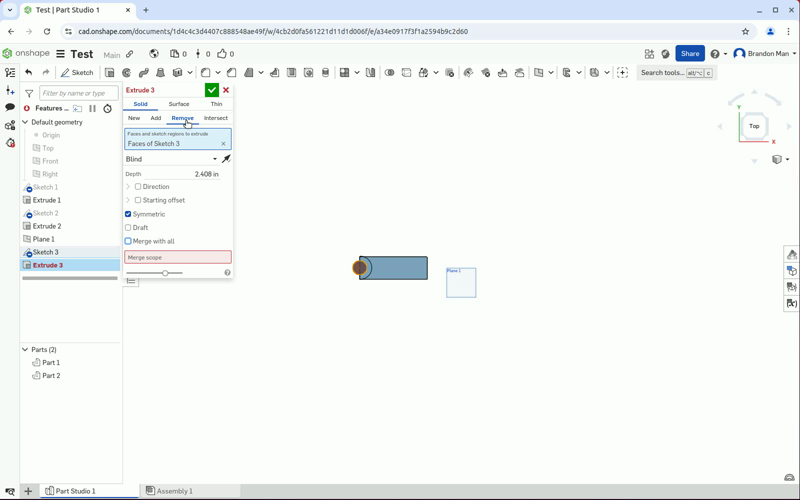
key(space)
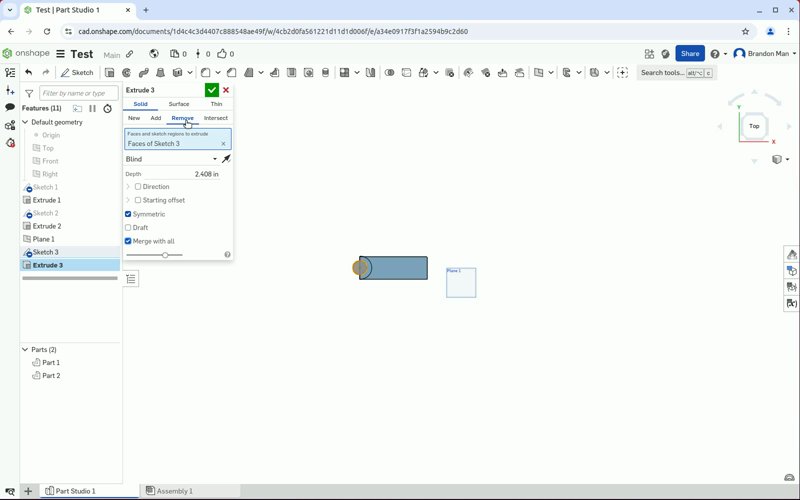
key(enter)
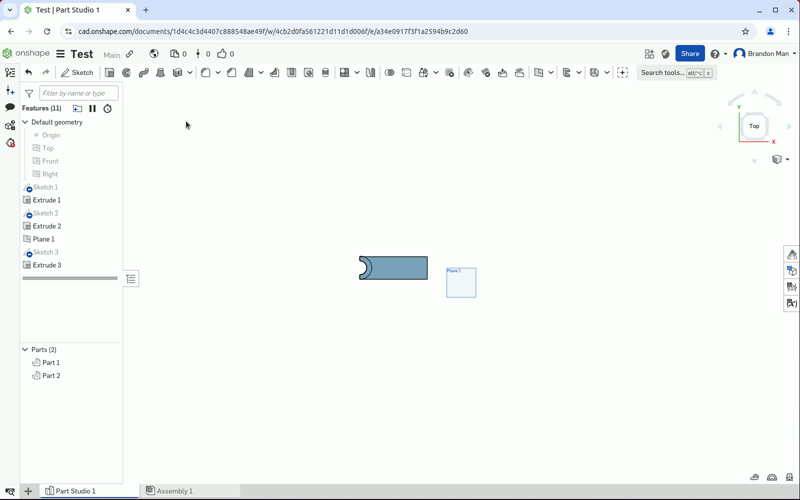
key(shift+h)
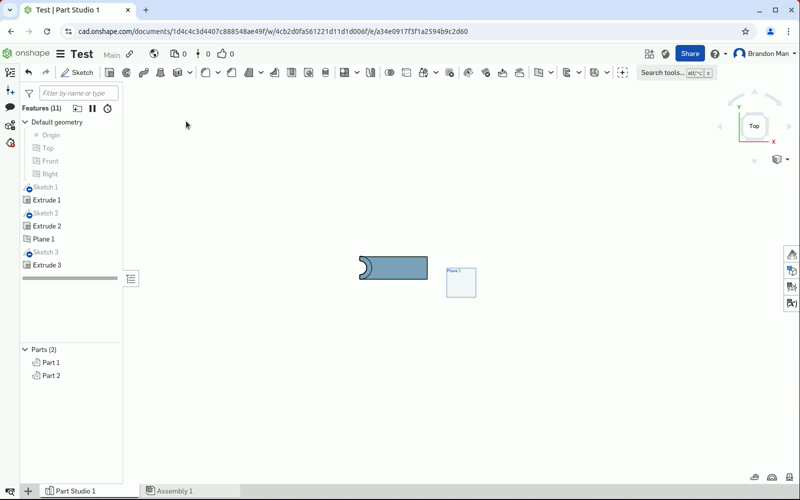
key(shift+h)
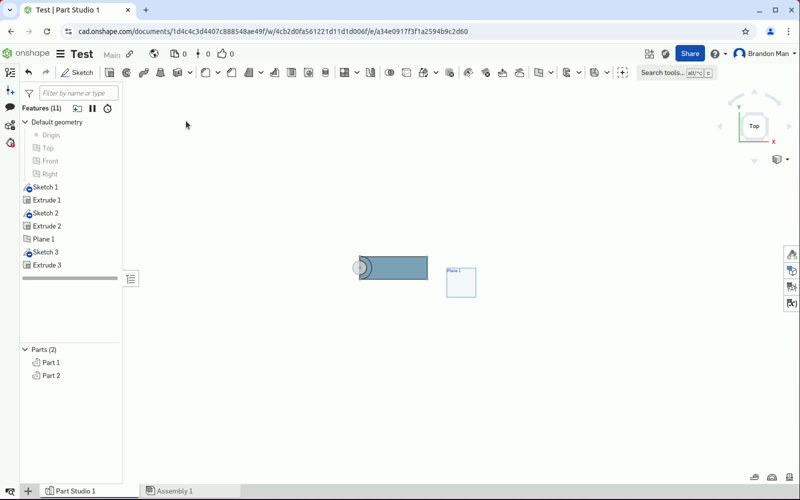
key(shift+7)
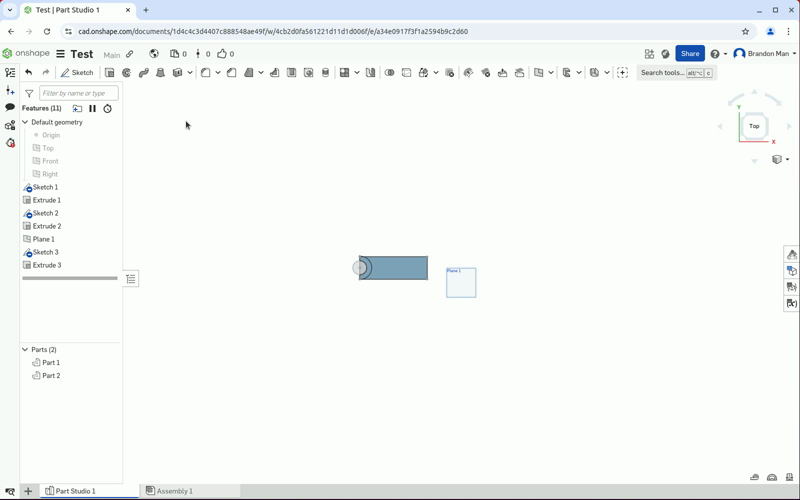
key(up, 3)
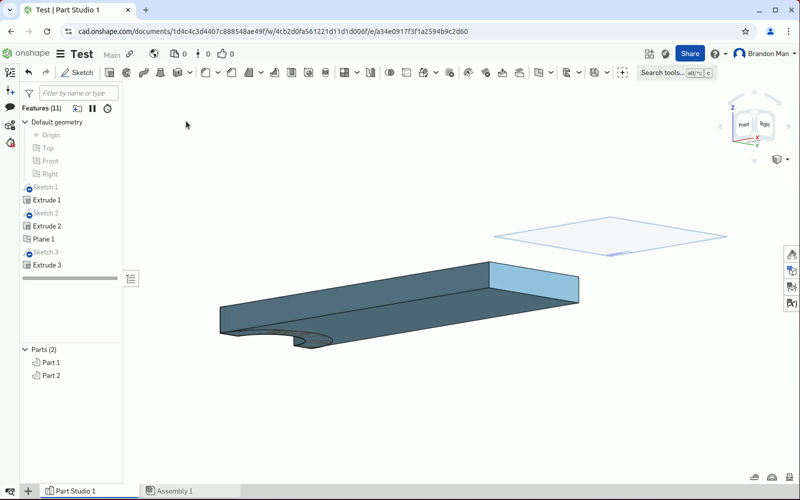
key(left, 3)
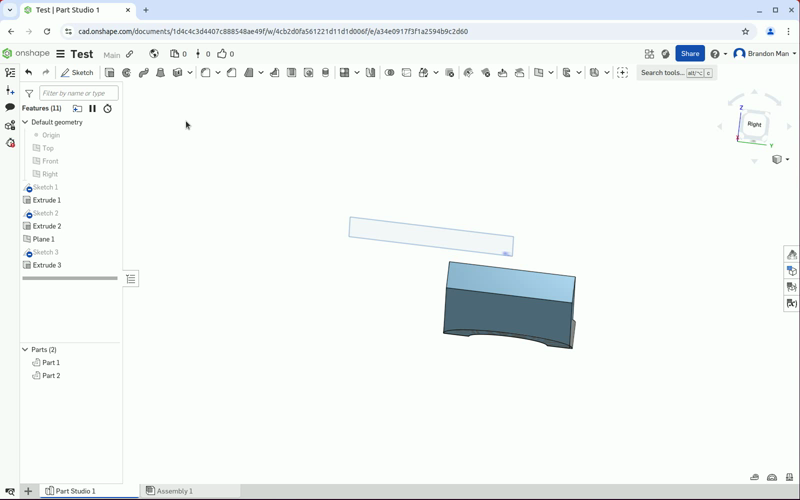
key(right, 3)
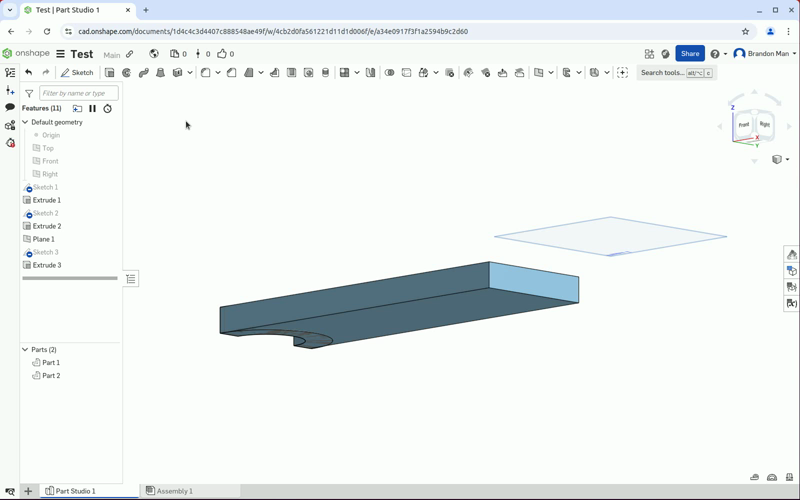
key(down, 3)
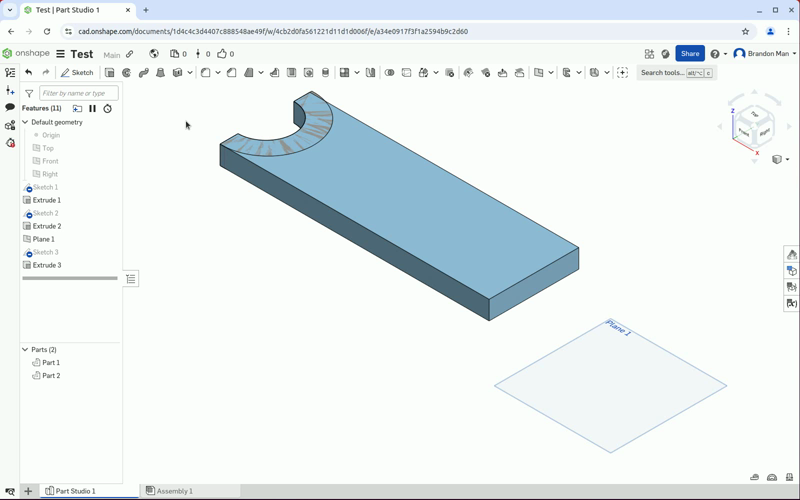
mouse_move(73, 189)
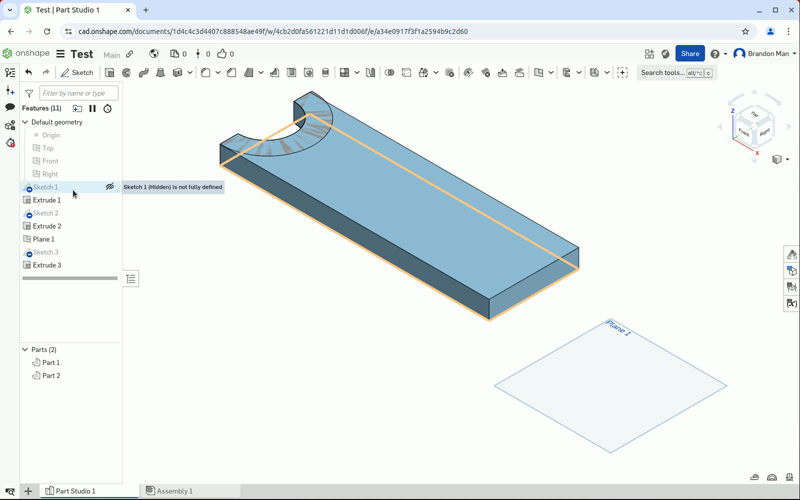
click(73, 189)